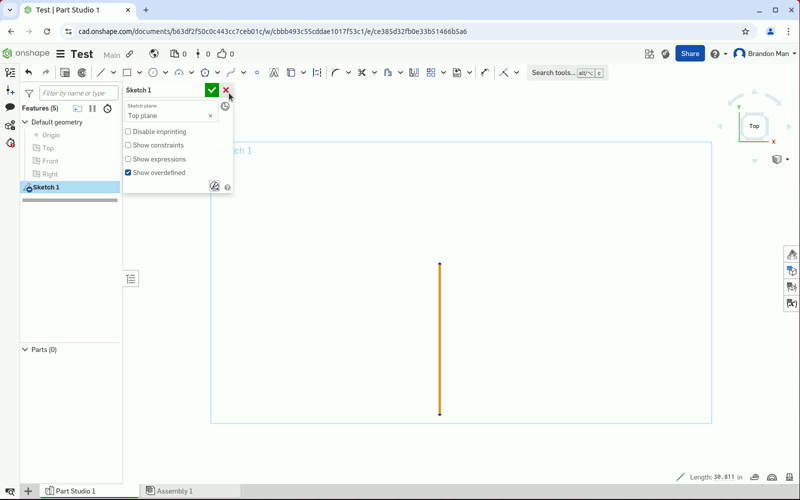
key(shift+h)
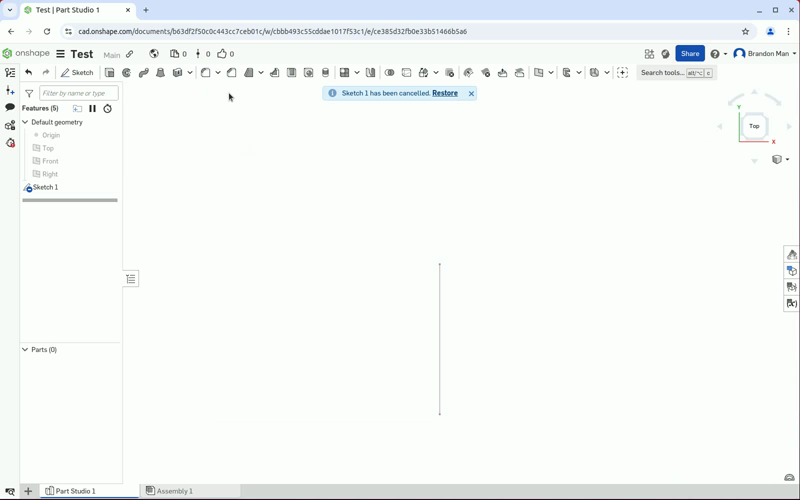
key(shift+s)
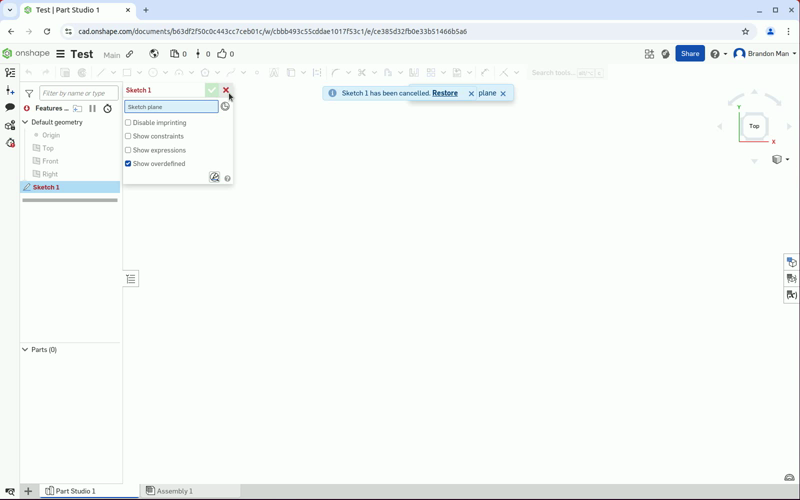
mouse_move(73, 150)
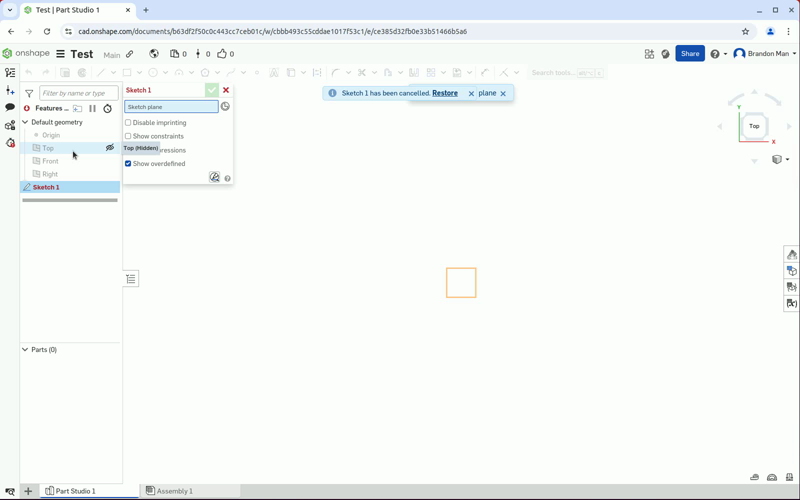
click(73, 150)
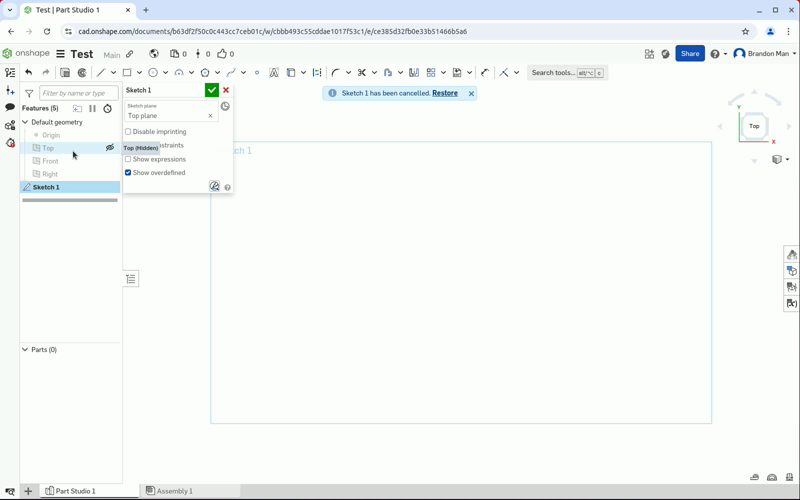
mouse_move(73, 352)
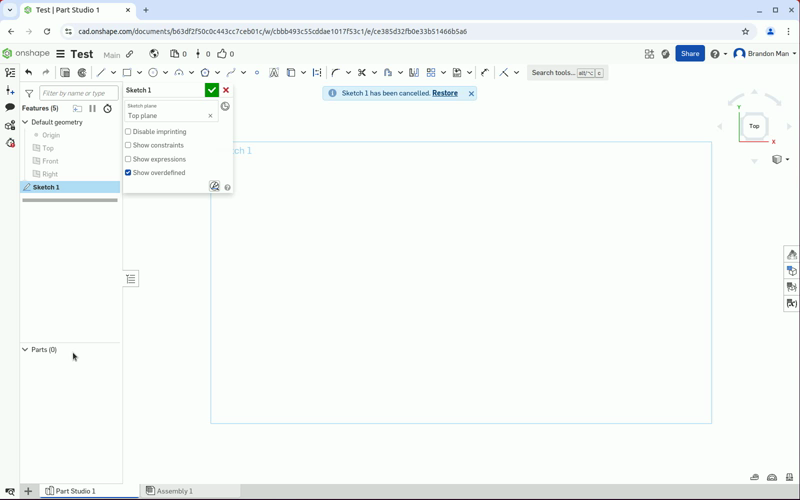
key(y)
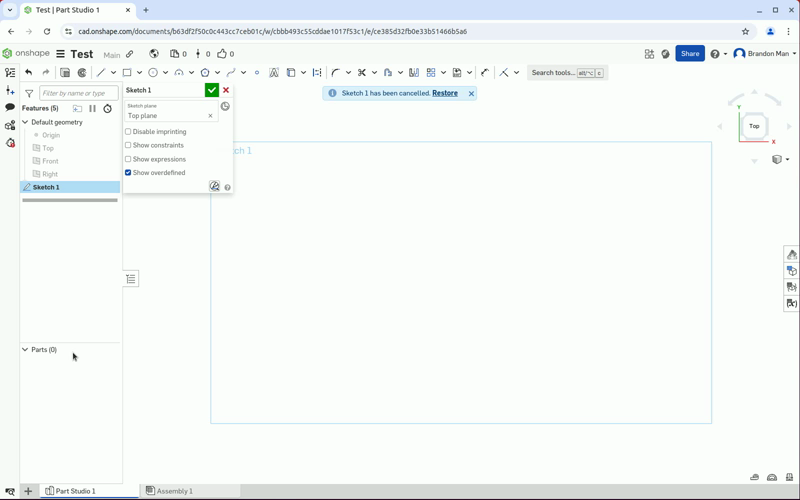
key(l)
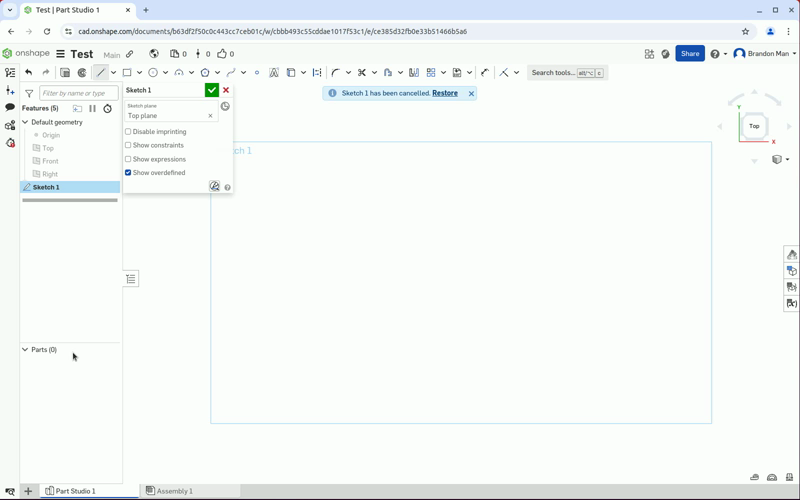
key_down(shift)
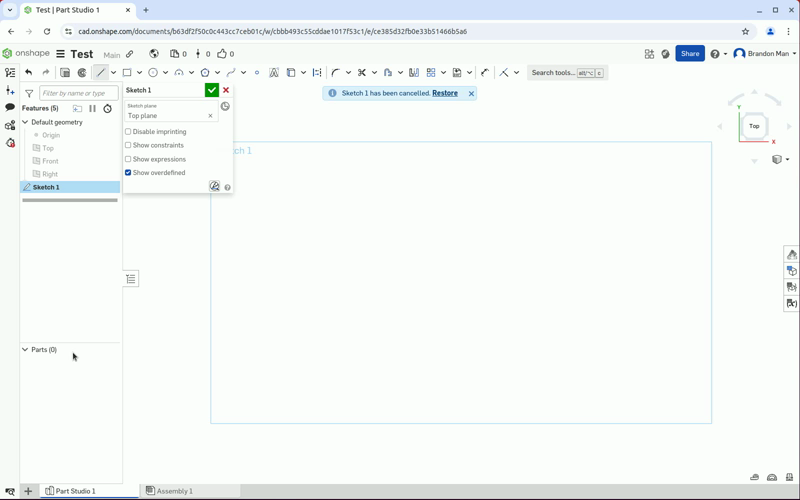
mouse_move(460, 282)
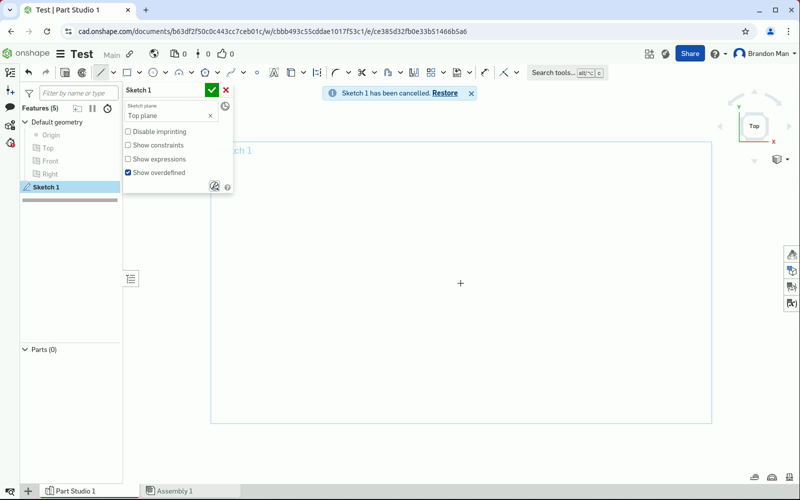
click(460, 282)
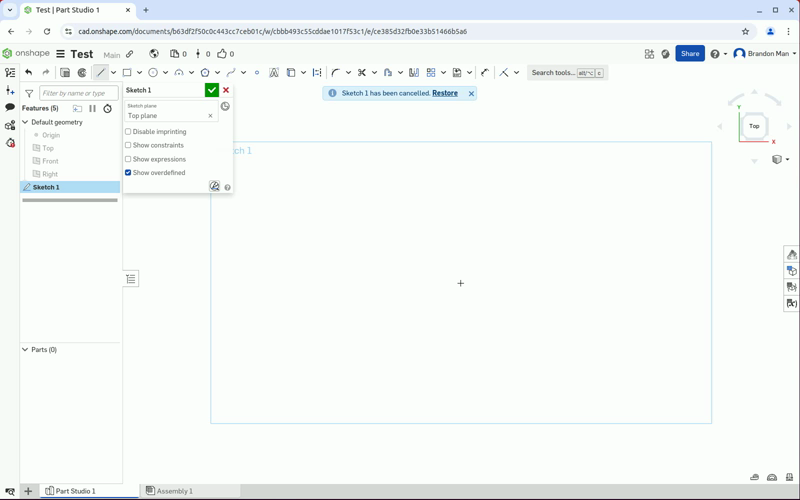
key_up(shift)
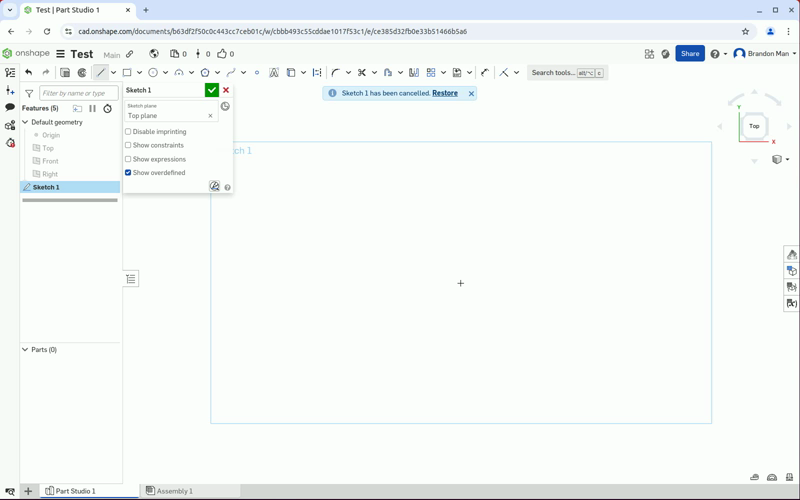
key_down(shift)
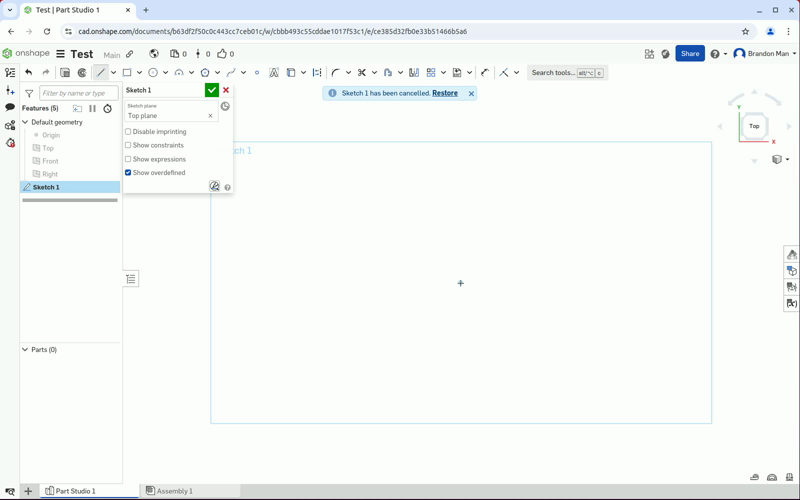
mouse_move(573, 282)
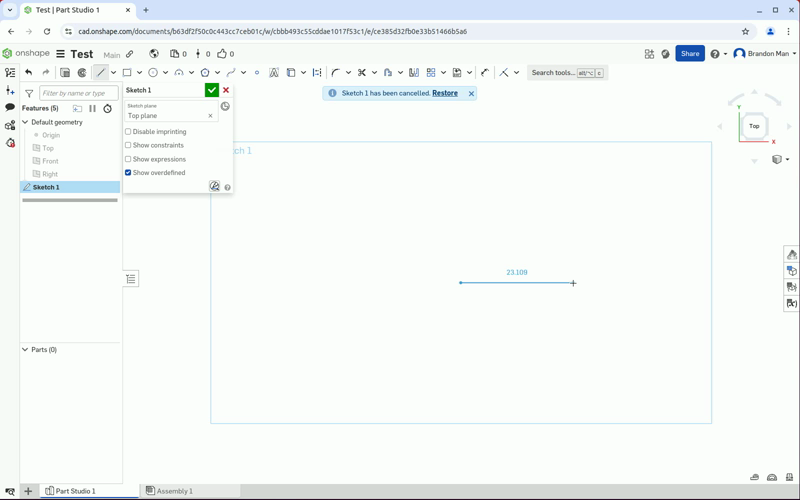
click(573, 282)
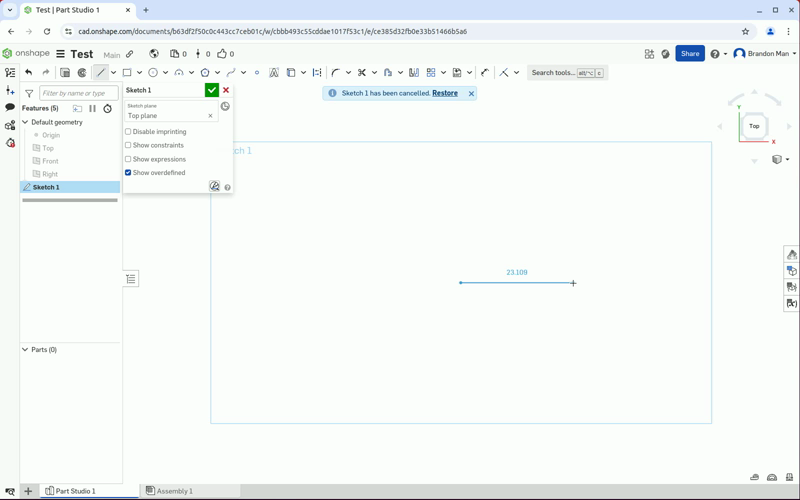
key_up(shift)
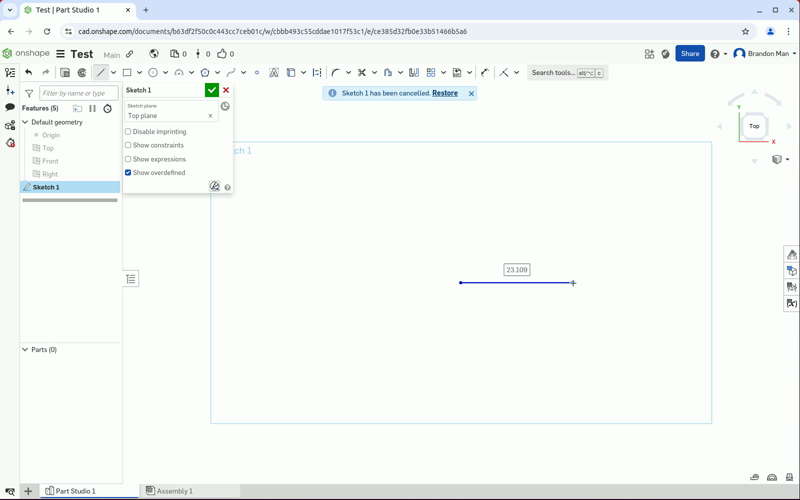
key_down(shift)
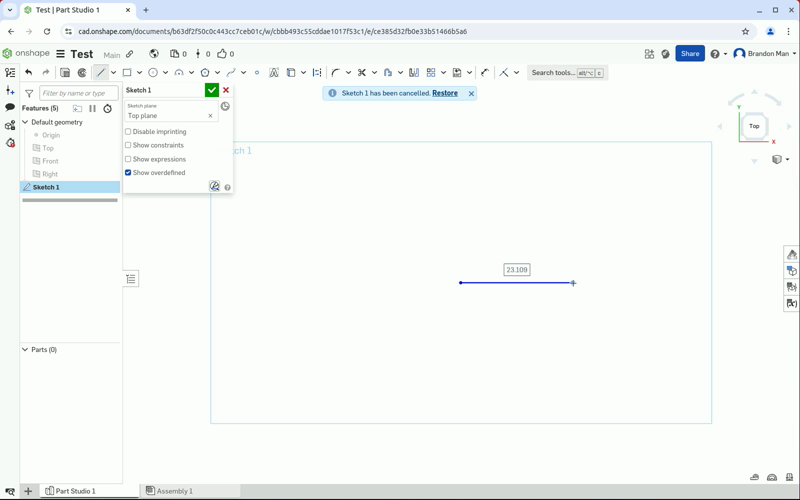
mouse_move(589, 282)
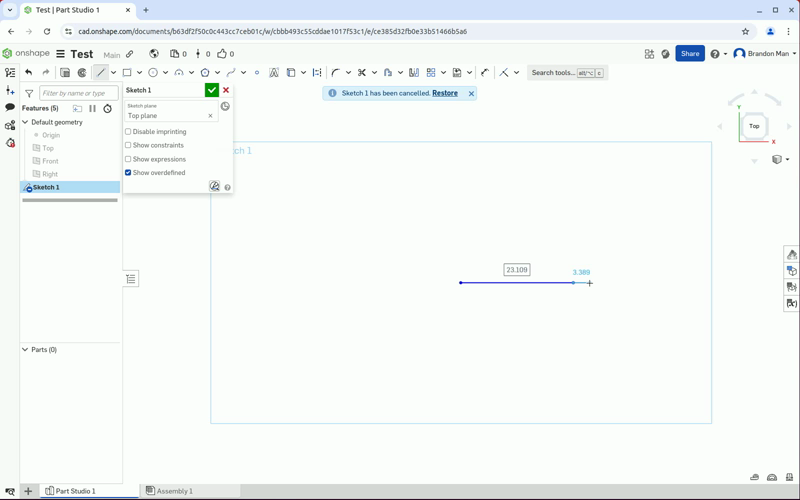
mouse_move(573, 245)
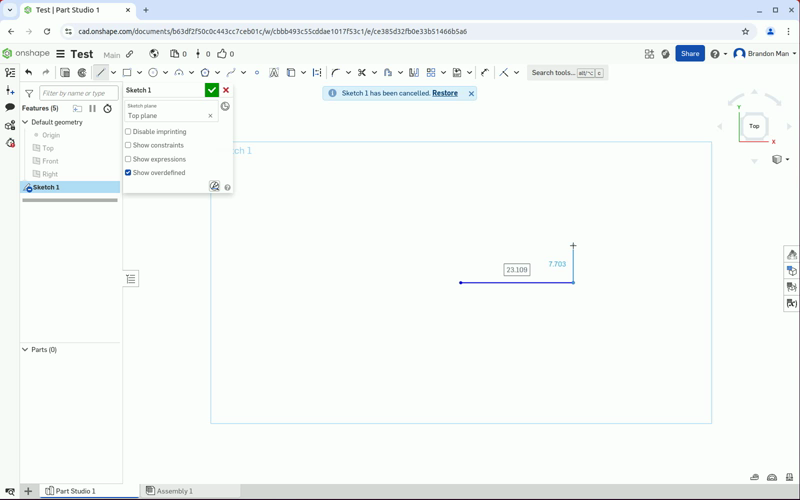
click(573, 245)
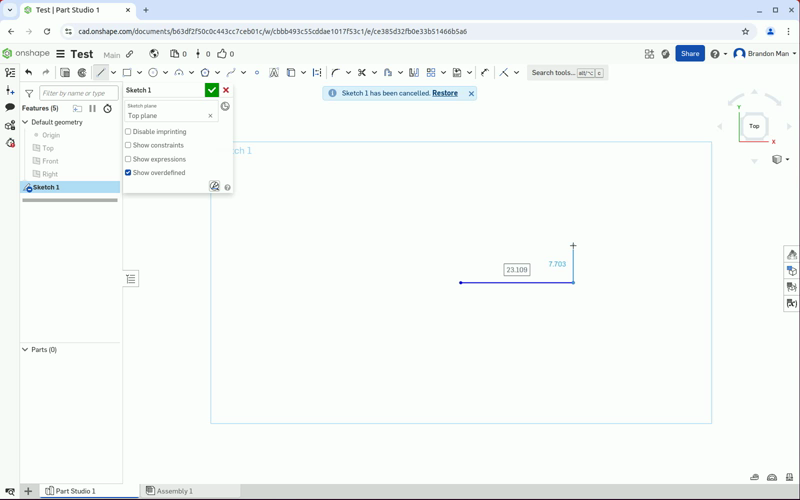
key_up(shift)
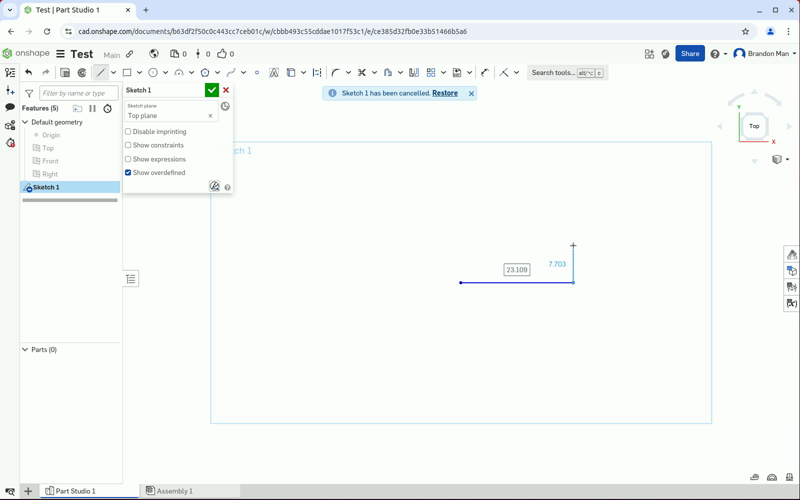
key_down(shift)
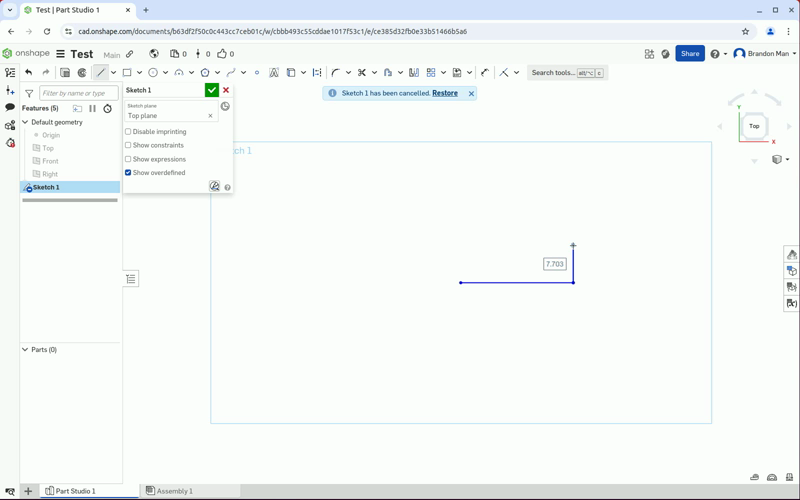
mouse_move(460, 245)
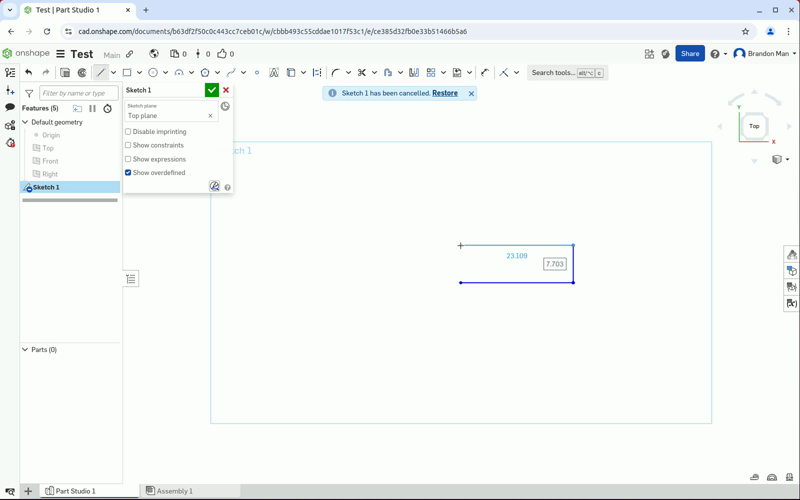
click(460, 245)
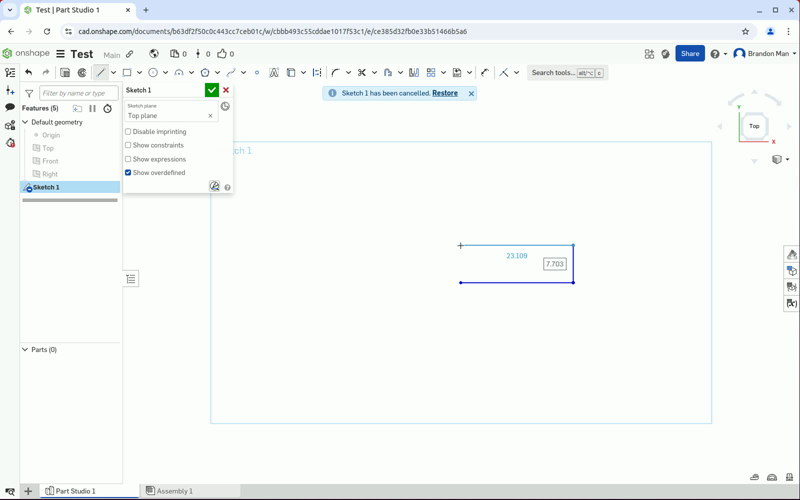
key_up(shift)
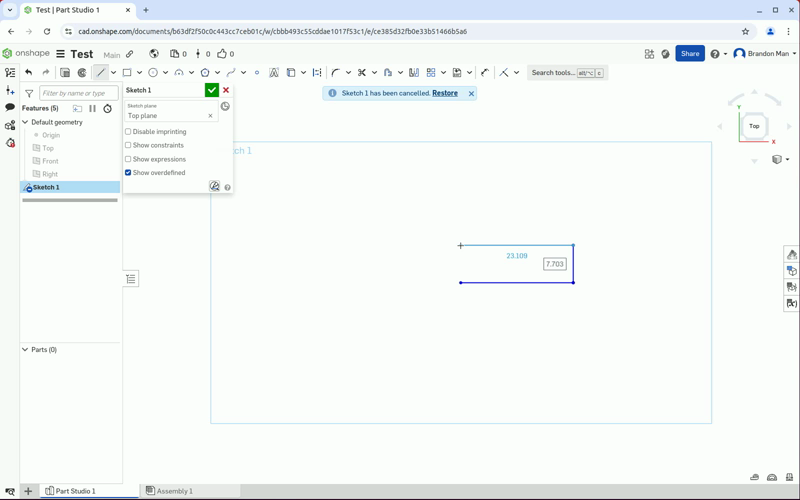
key(esc)
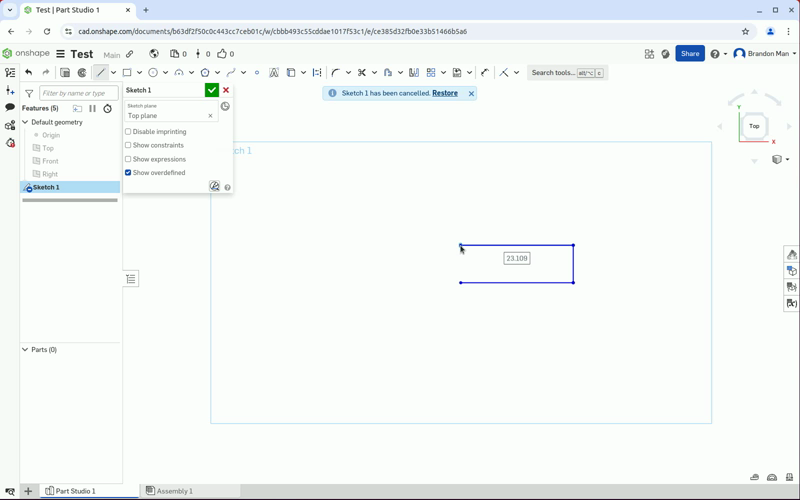
key(a)
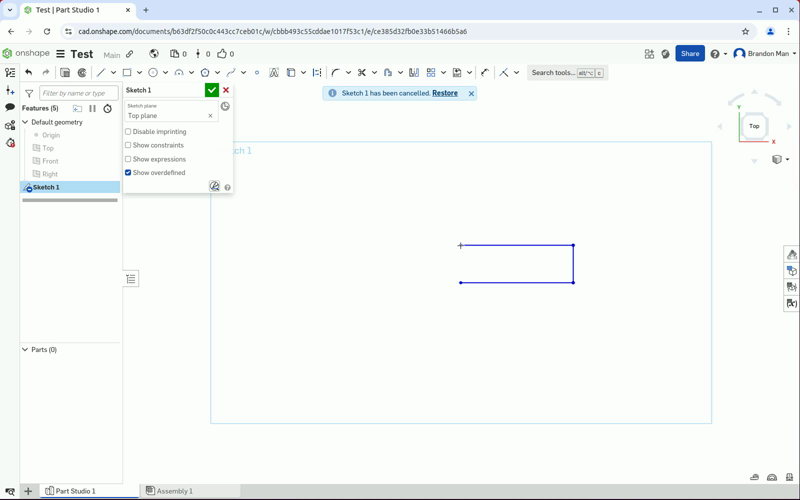
mouse_move(460, 245)
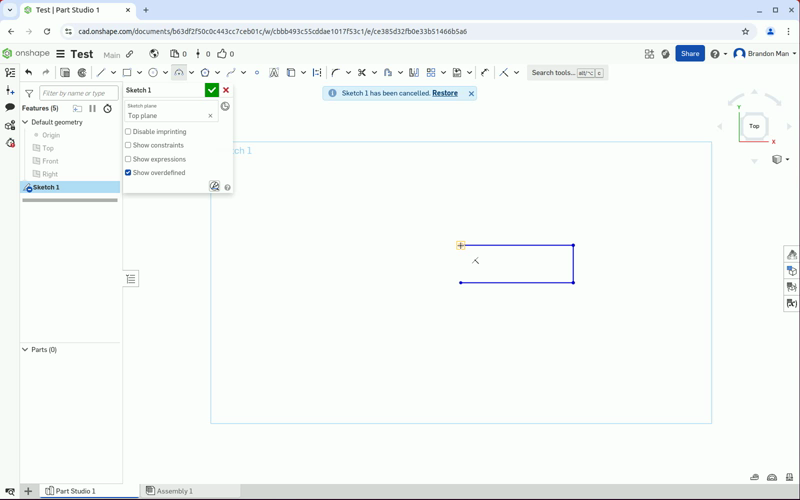
click(460, 245)
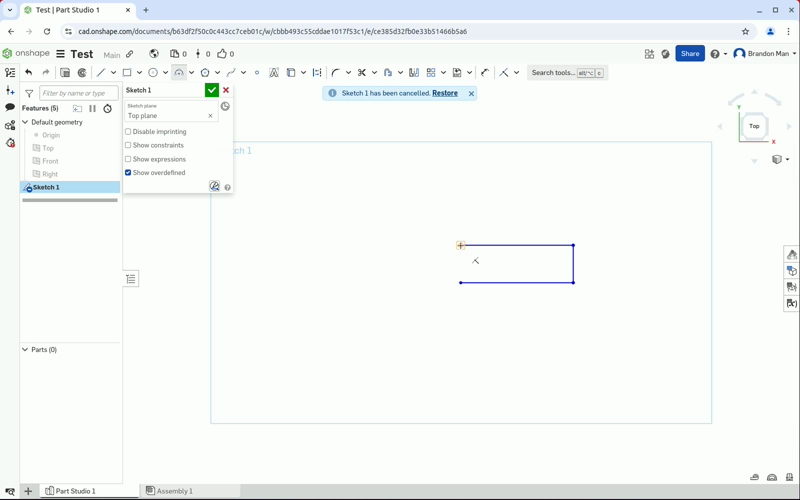
mouse_move(460, 282)
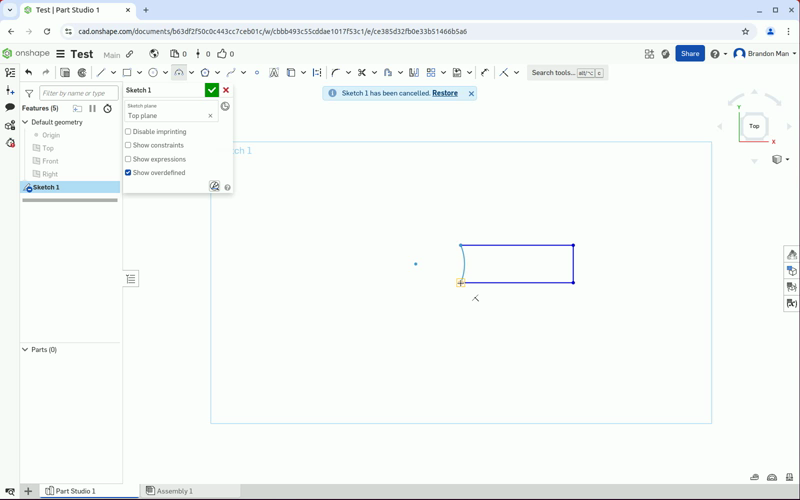
click(460, 282)
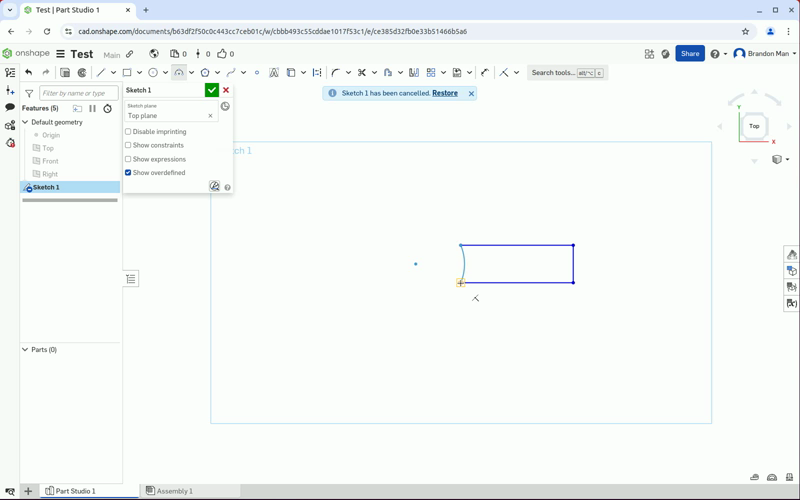
key_down(shift)
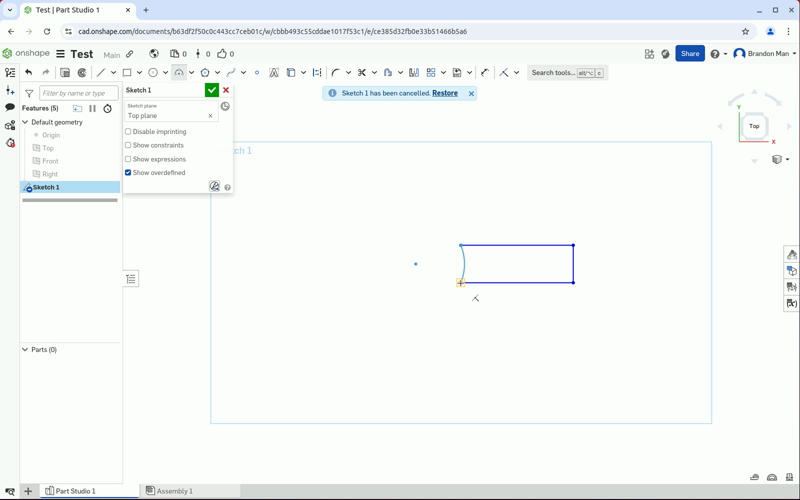
mouse_move(441, 264)
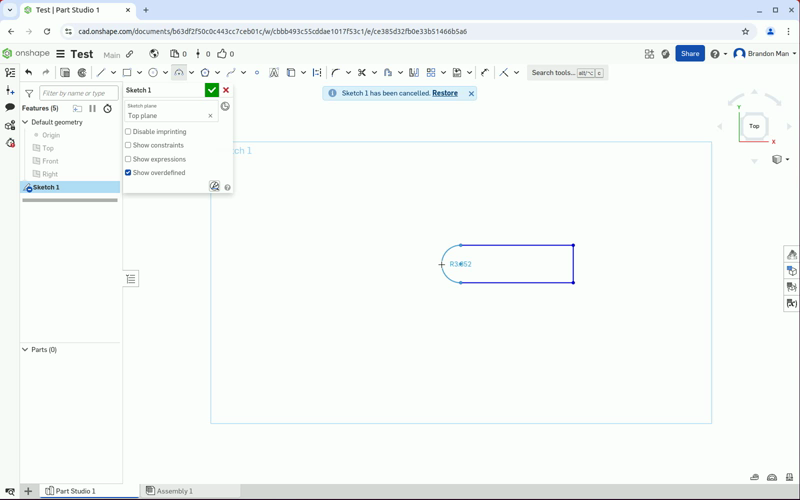
click(441, 264)
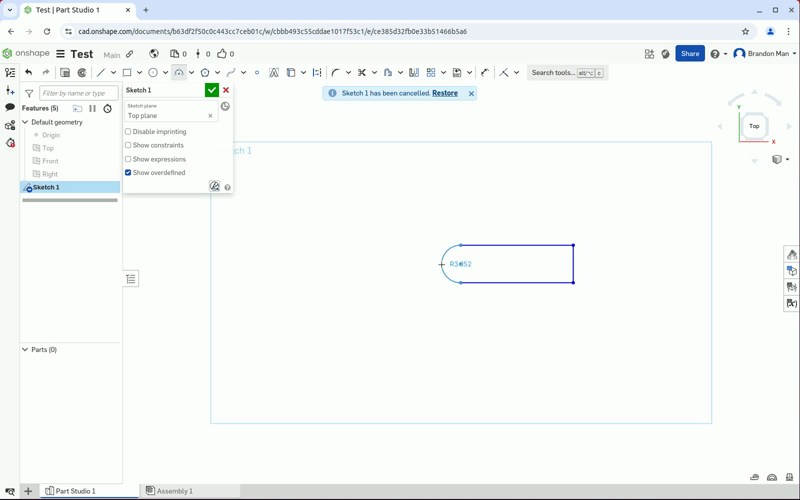
key_up(shift)
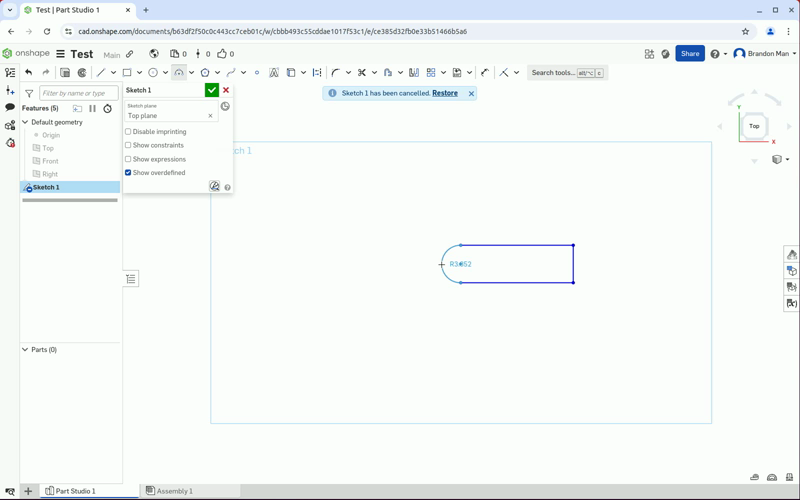
key(esc)
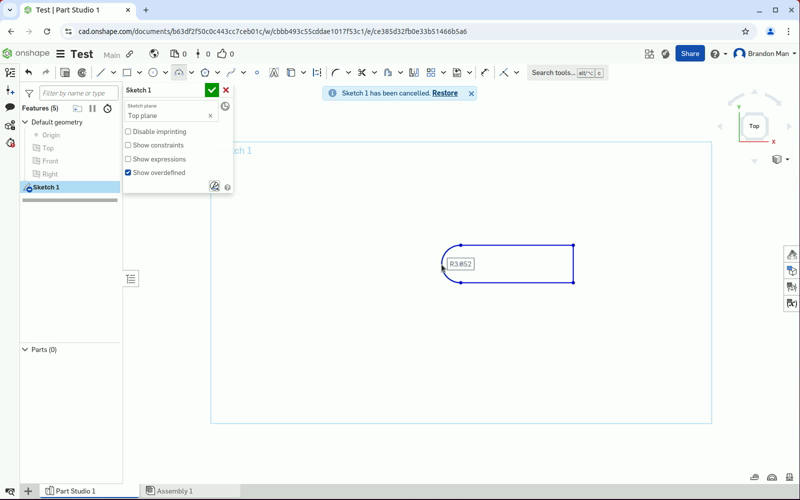
key(c)
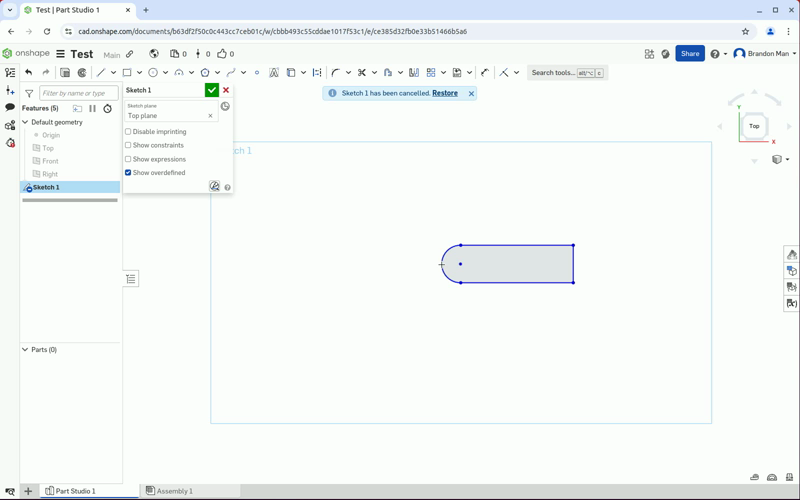
key_down(shift)
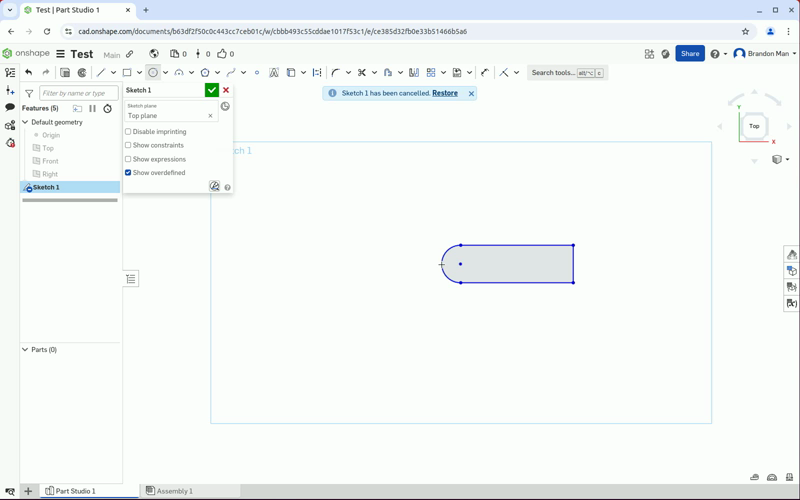
mouse_move(451, 264)
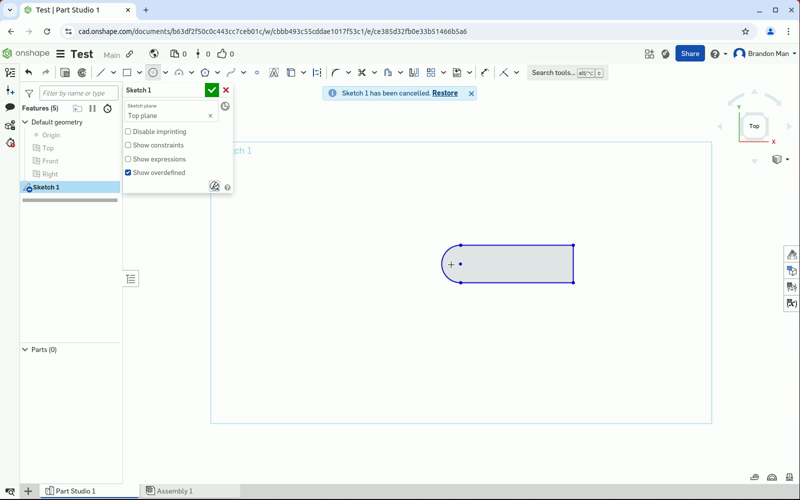
click(451, 264)
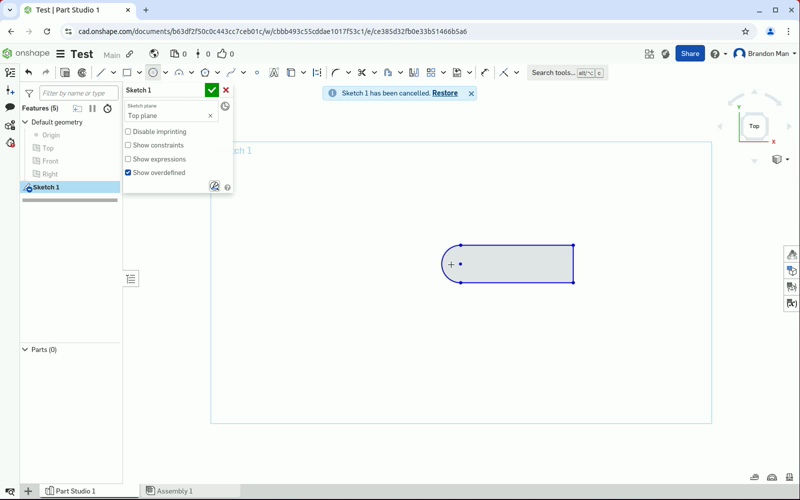
key_up(shift)
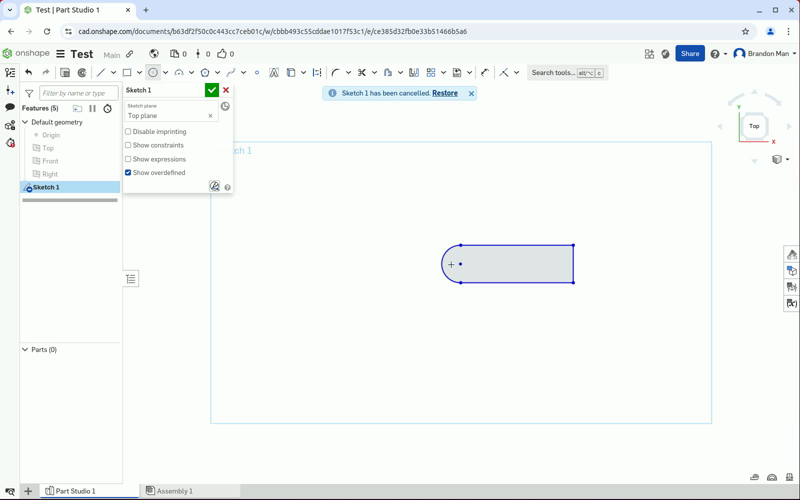
mouse_move(454, 264)
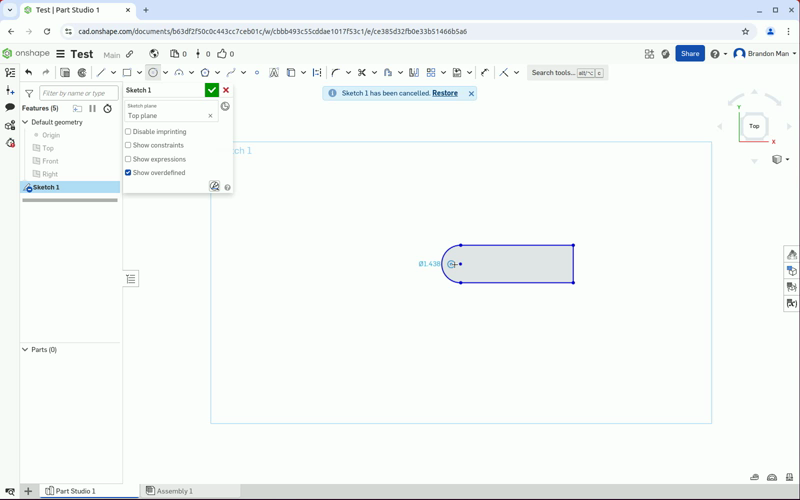
click(454, 264)
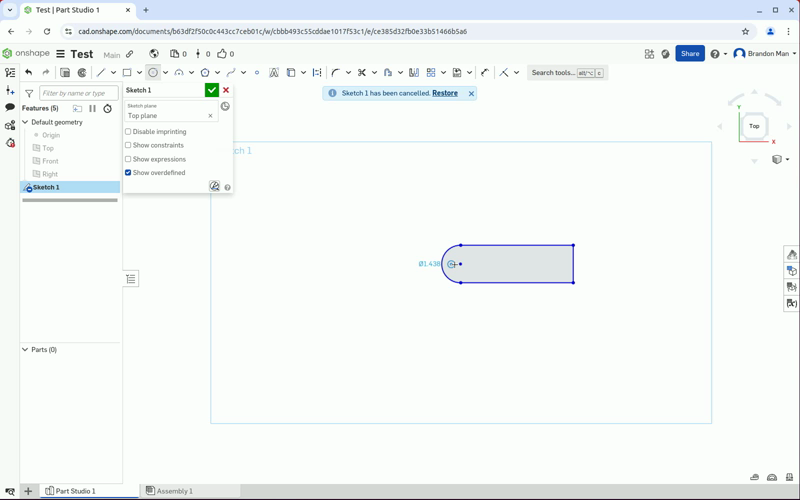
key(esc)
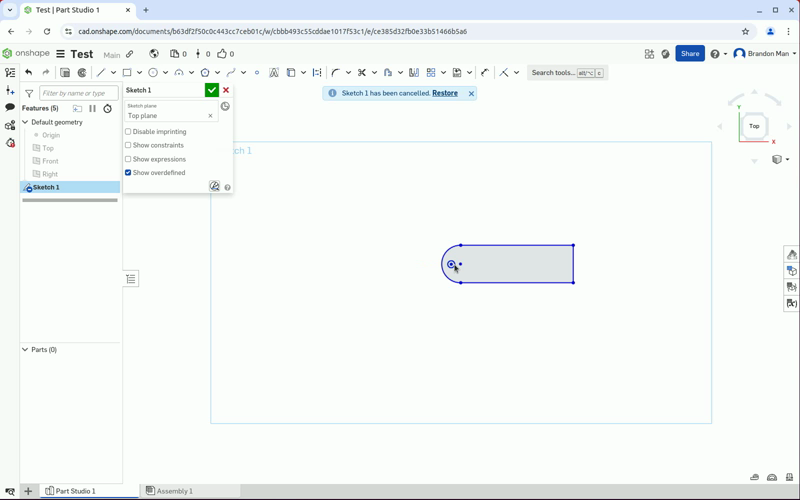
mouse_move(483, 256)
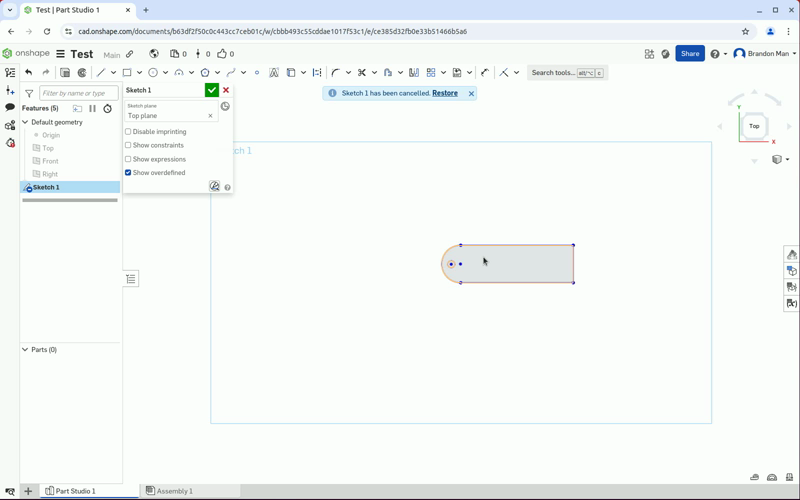
click(483, 256)
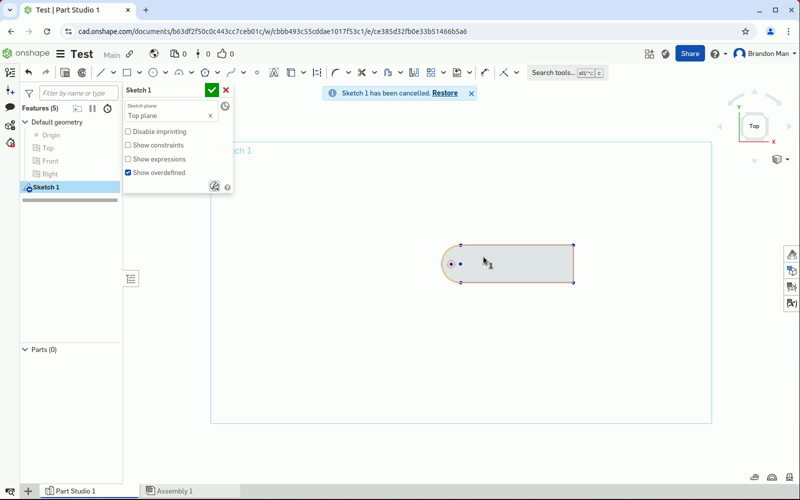
mouse_move(73, 352)
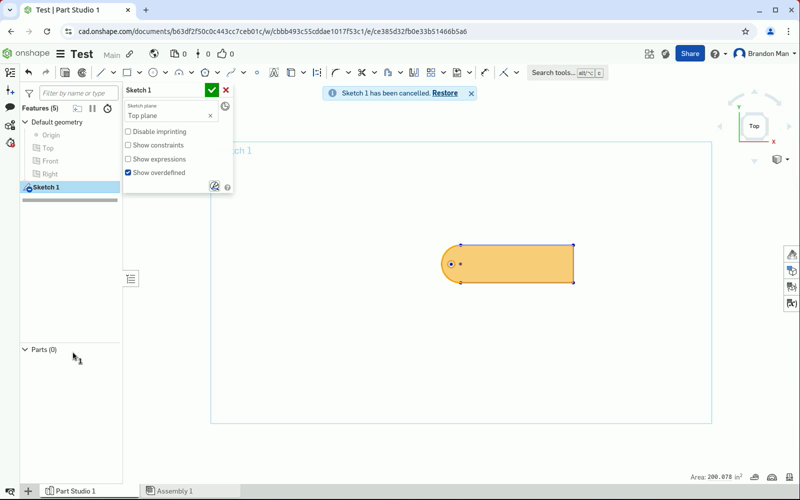
key(shift+y)
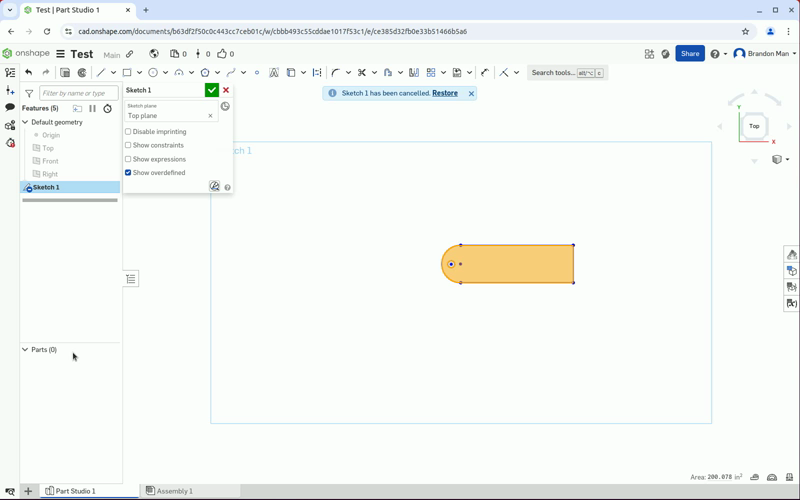
key(shift+e)
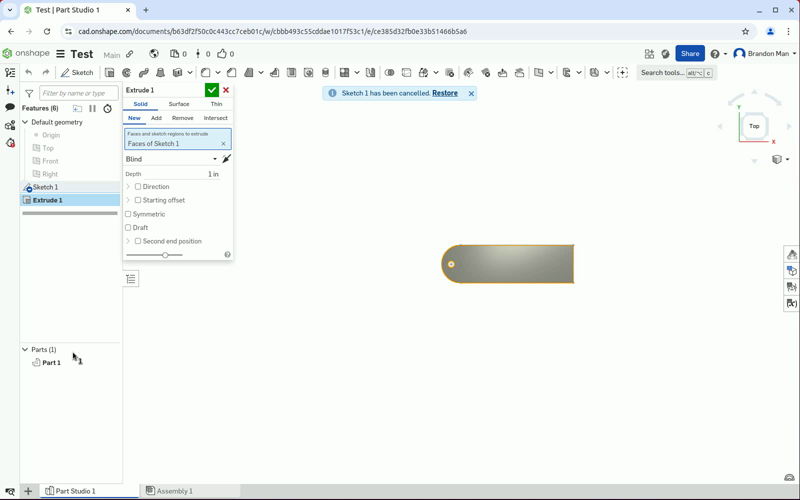
mouse_move(143, 106)
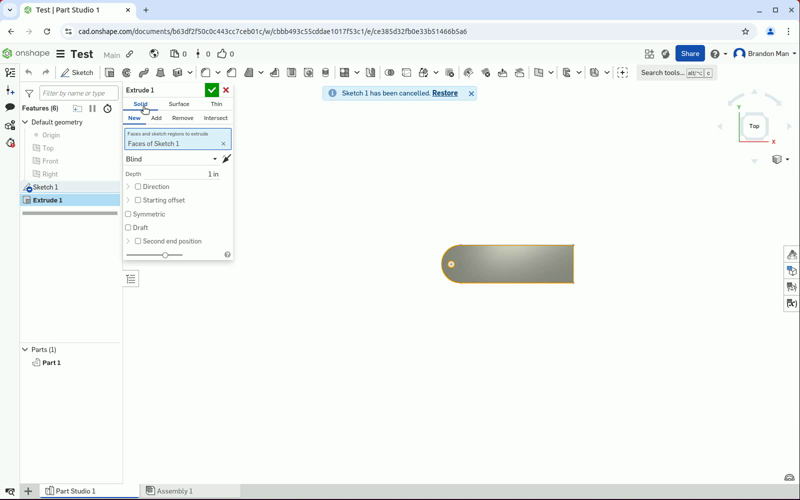
click(143, 106)
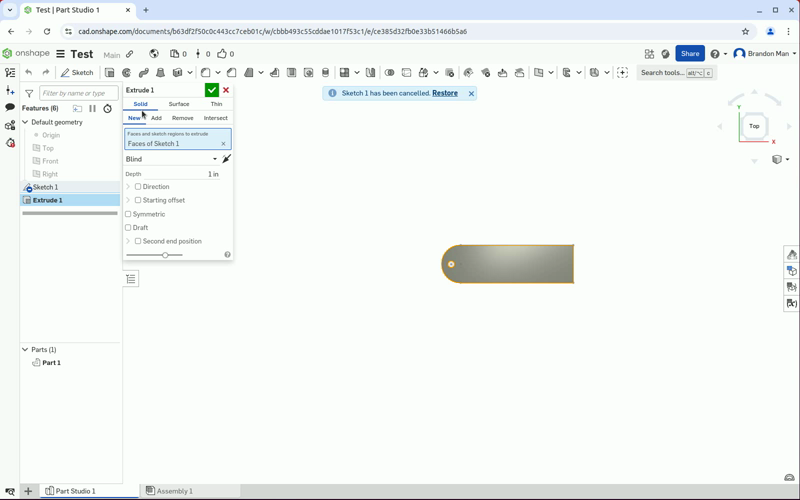
mouse_move(137, 120)
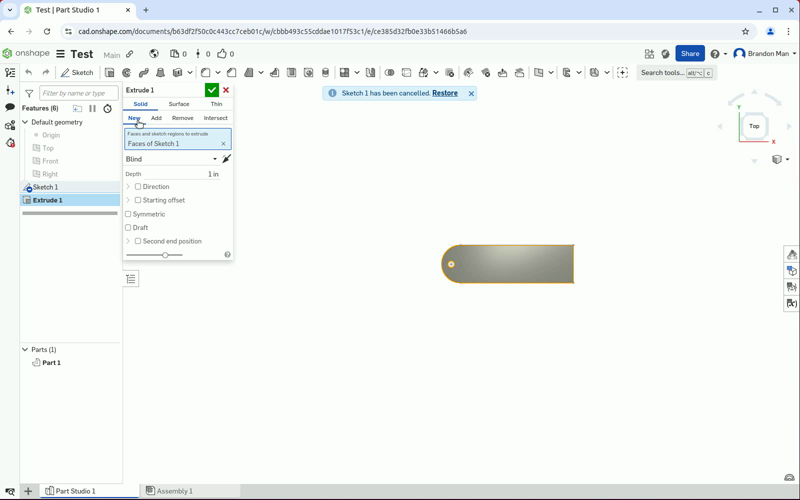
click(137, 120)
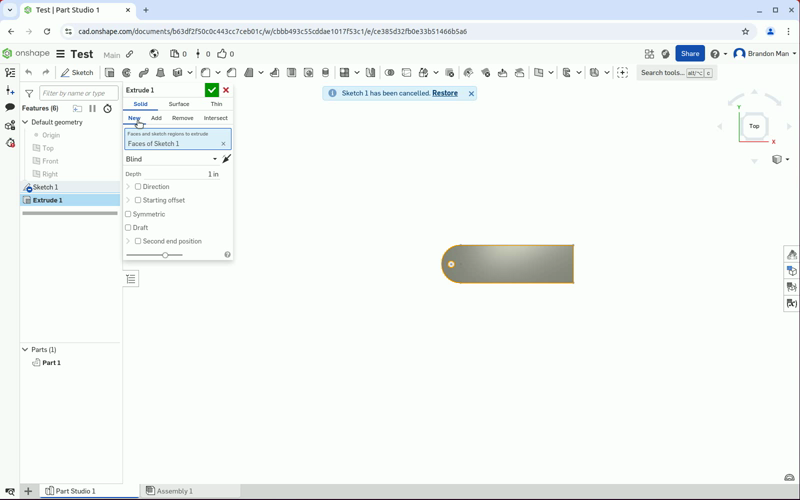
key(tab, 4)
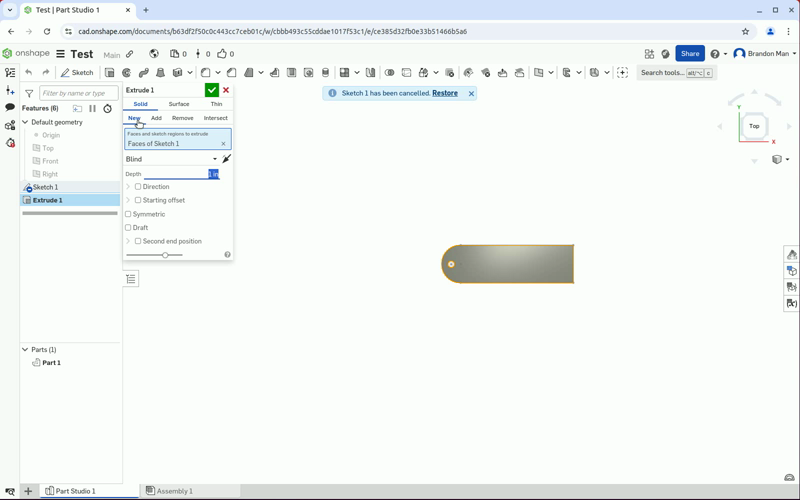
text(1.685)
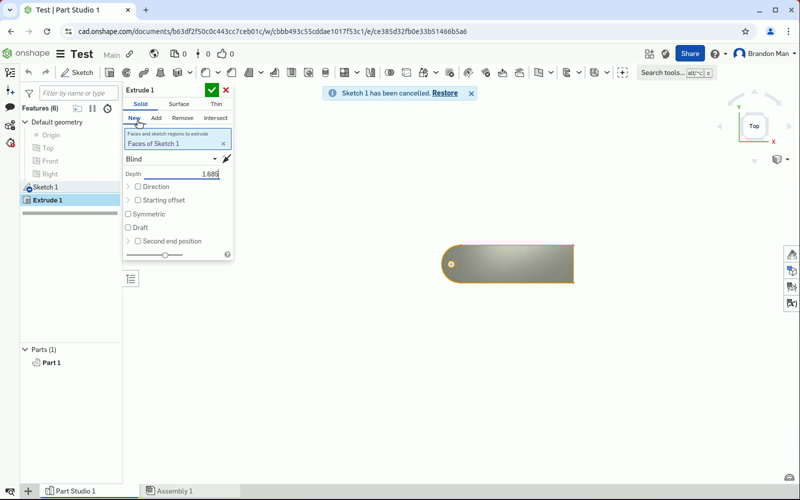
key(enter)
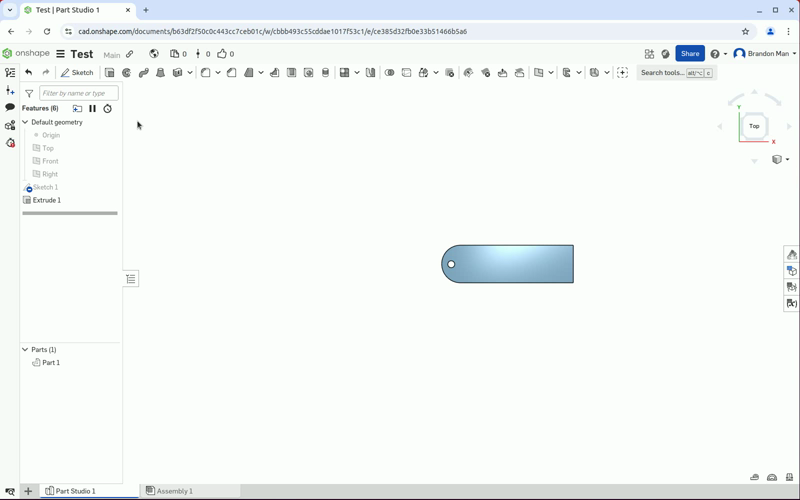
key(shift+h)
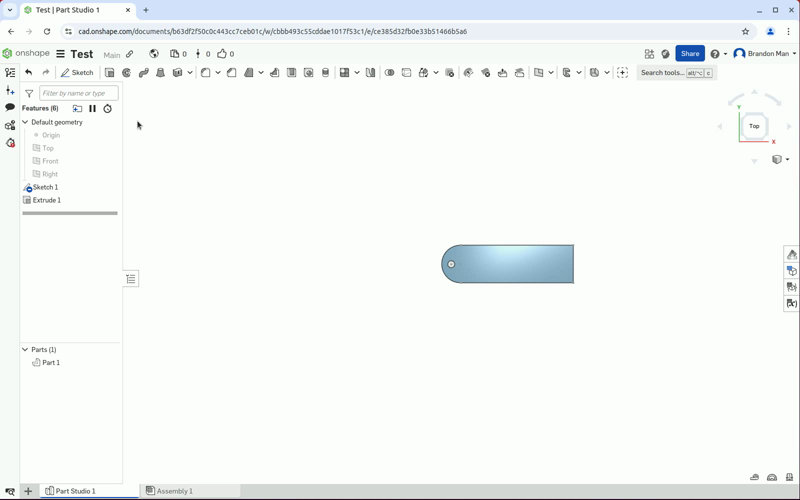
key(shift+h)
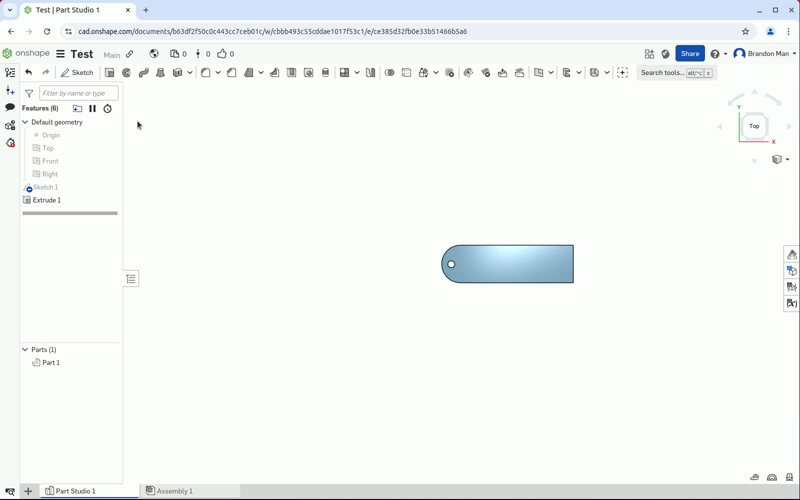
mouse_move(73, 189)
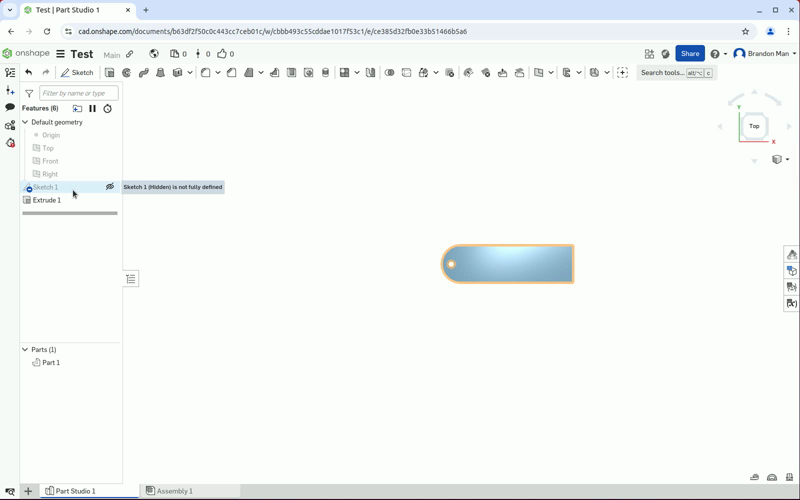
click(73, 189)
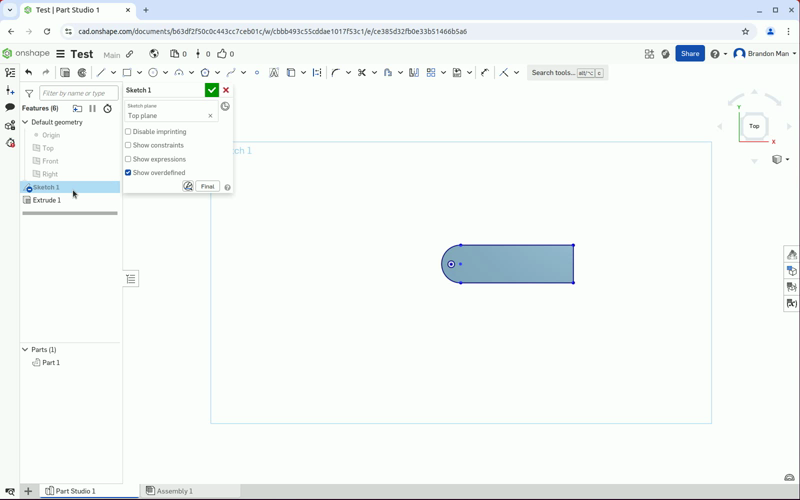
mouse_move(229, 92)
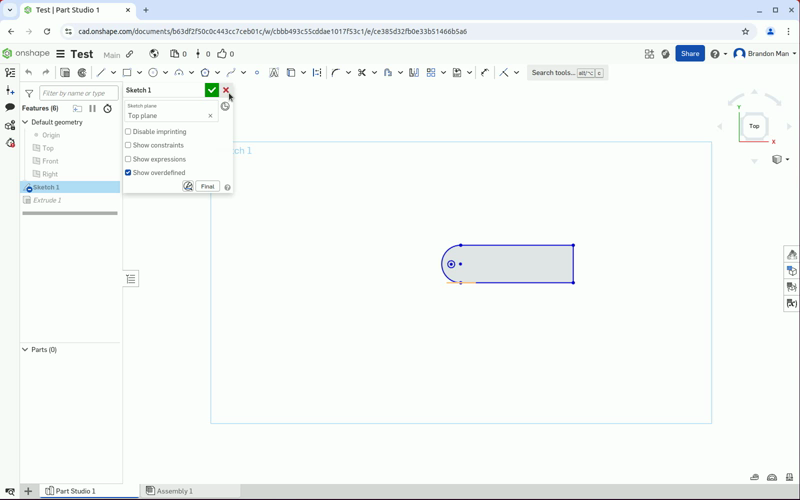
click(229, 92)
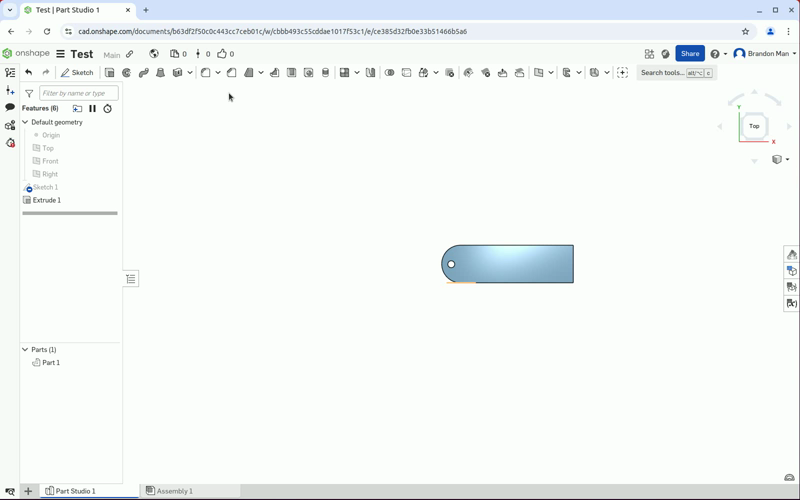
mouse_move(541, 75)
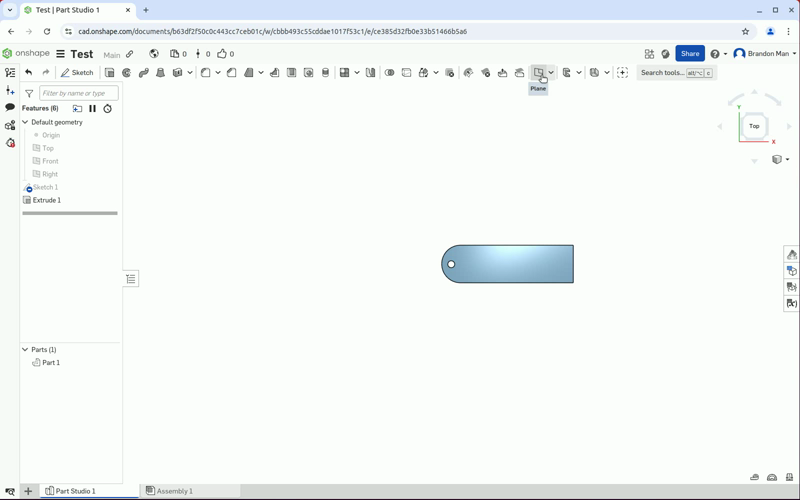
click(541, 75)
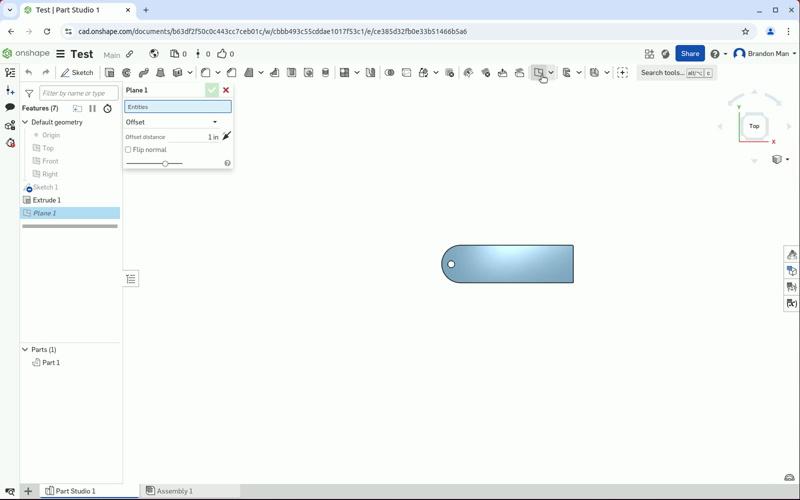
mouse_move(73, 150)
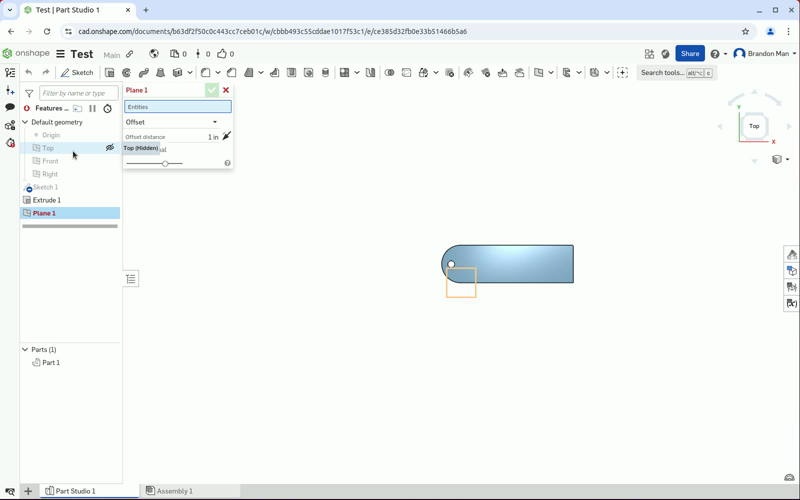
click(73, 150)
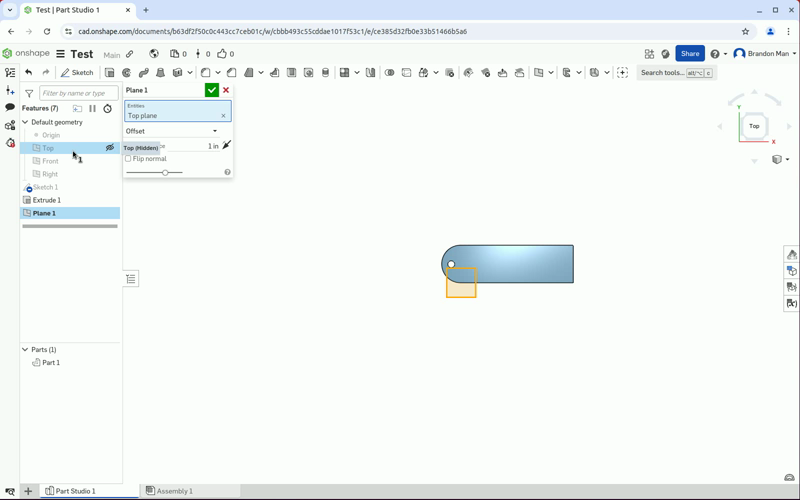
key(tab, 2)
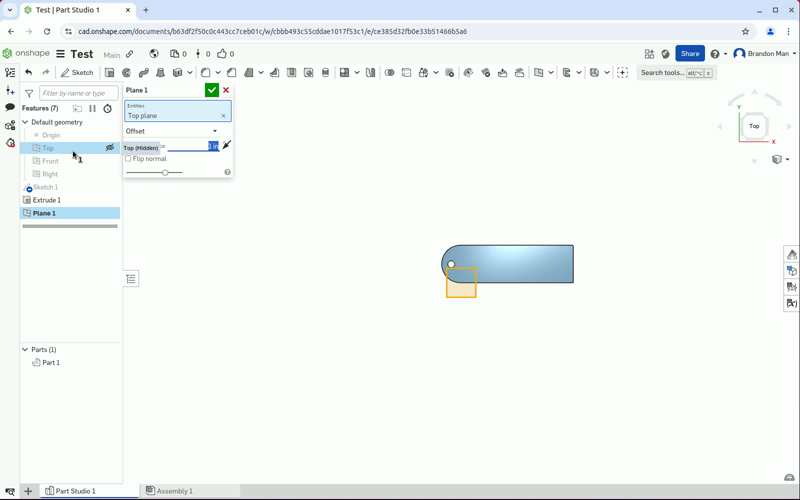
text(1.695)
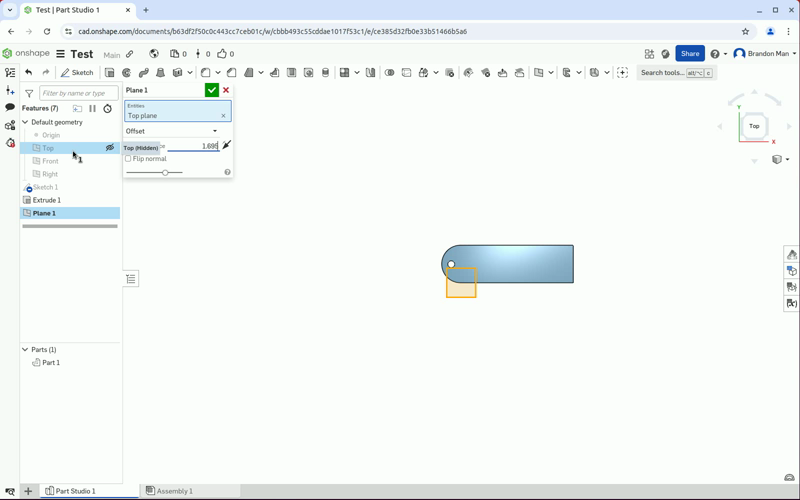
key(enter, 2)
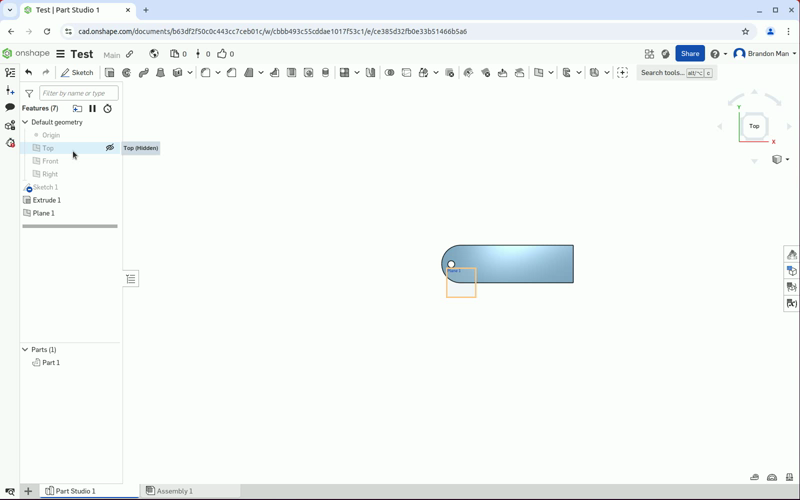
key(shift+s)
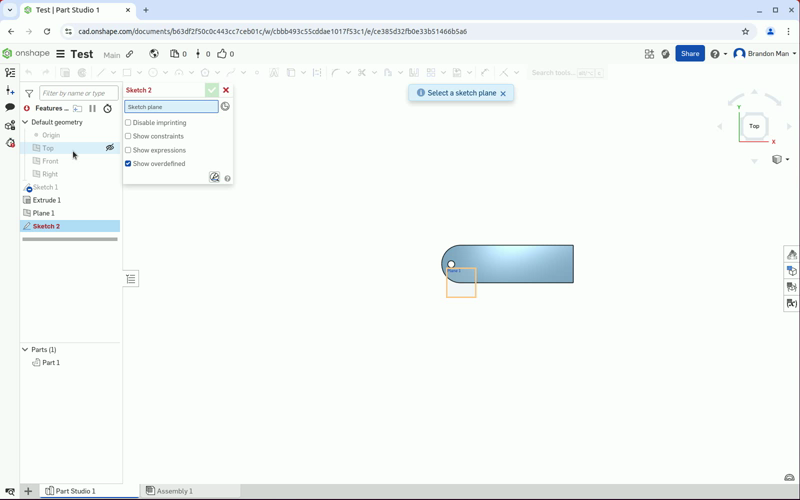
mouse_move(73, 215)
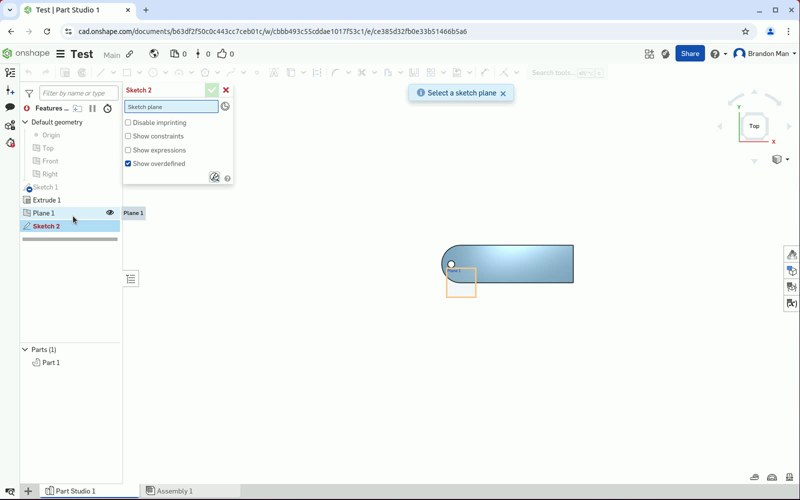
click(73, 215)
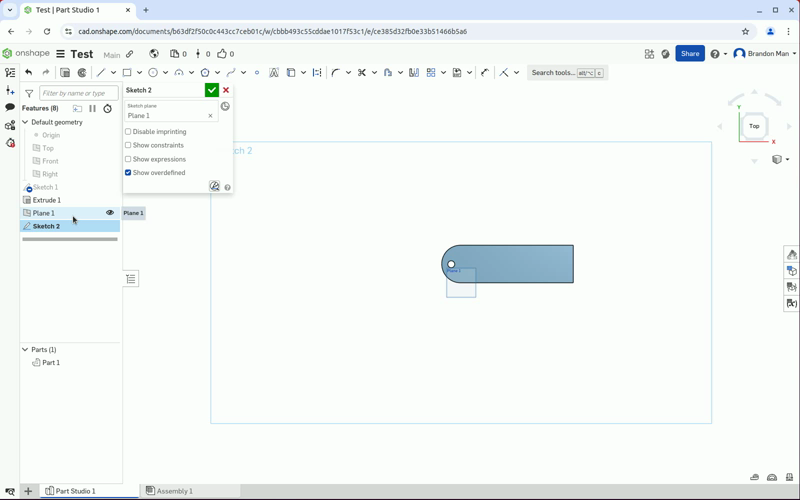
mouse_move(73, 352)
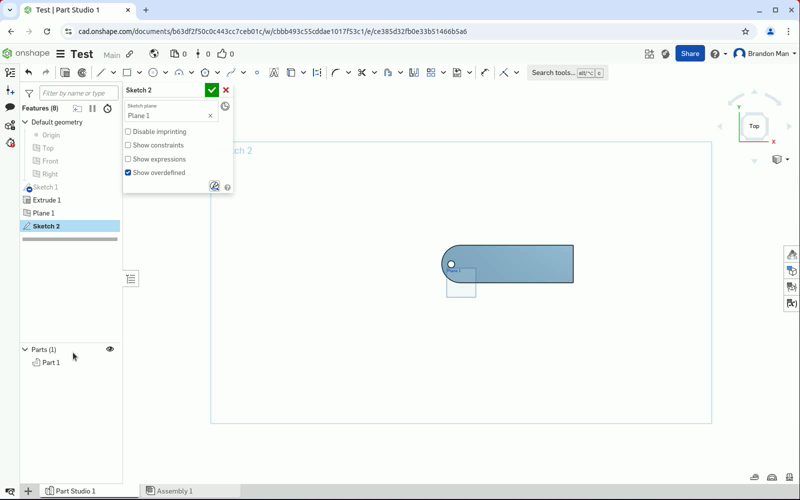
key(y)
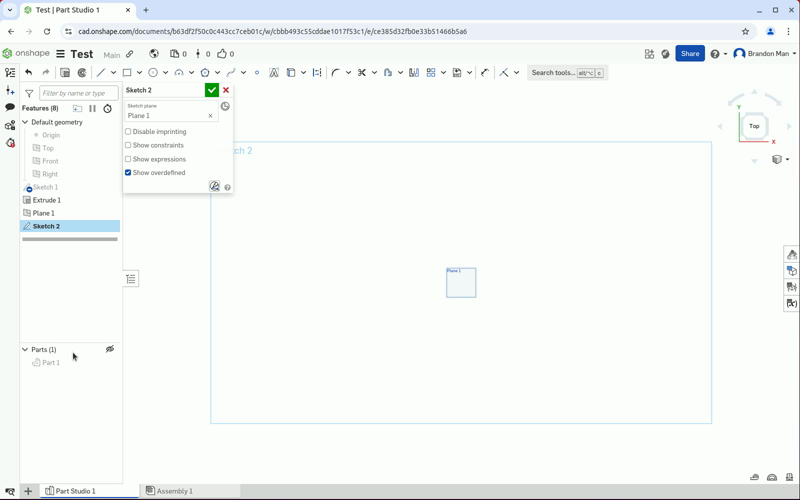
key(l)
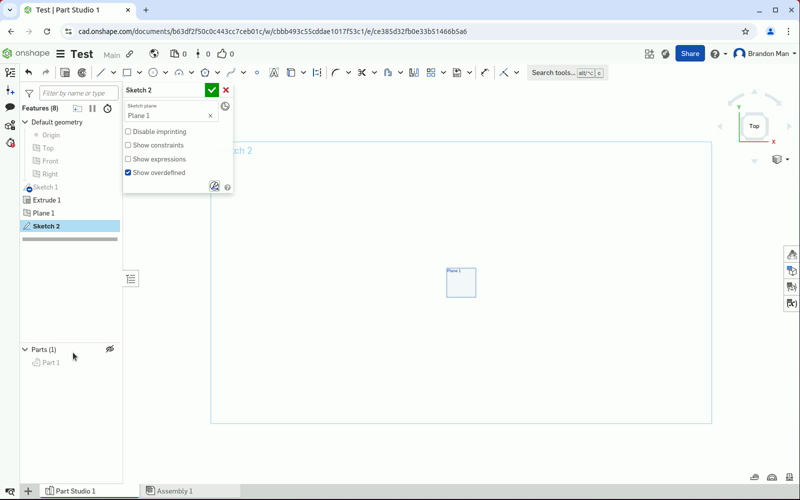
key_down(shift)
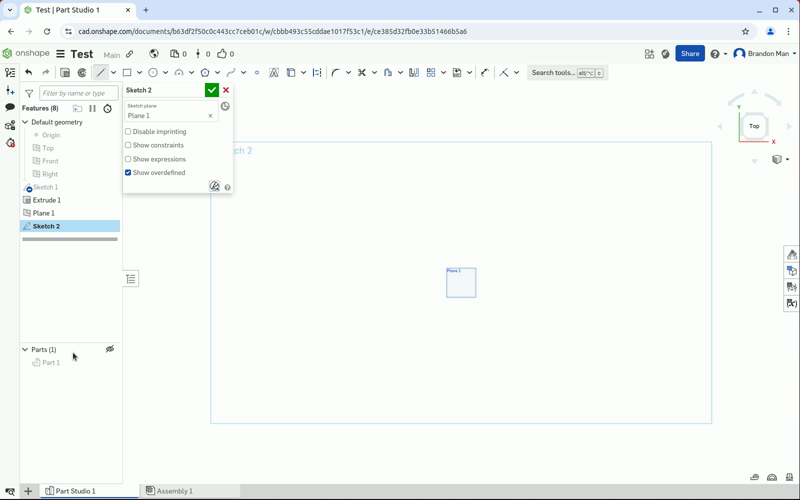
mouse_move(463, 280)
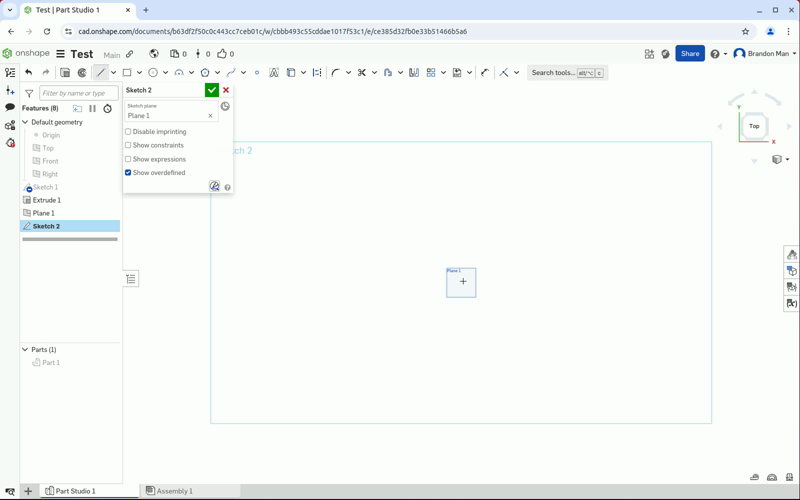
click(463, 280)
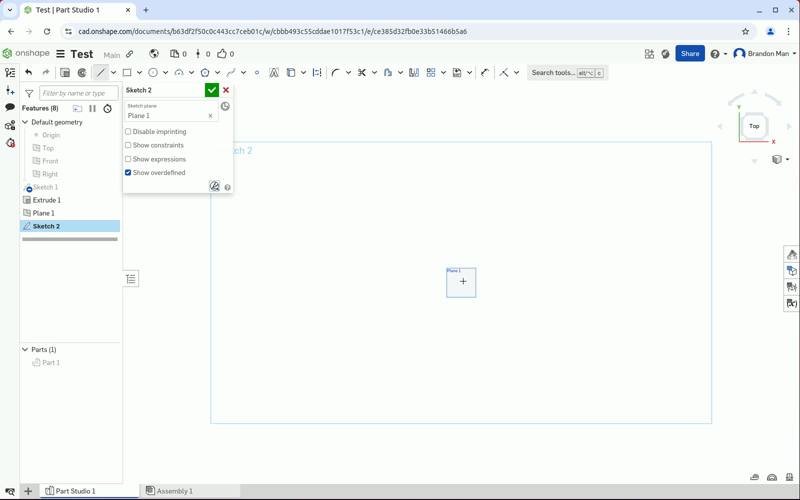
key_up(shift)
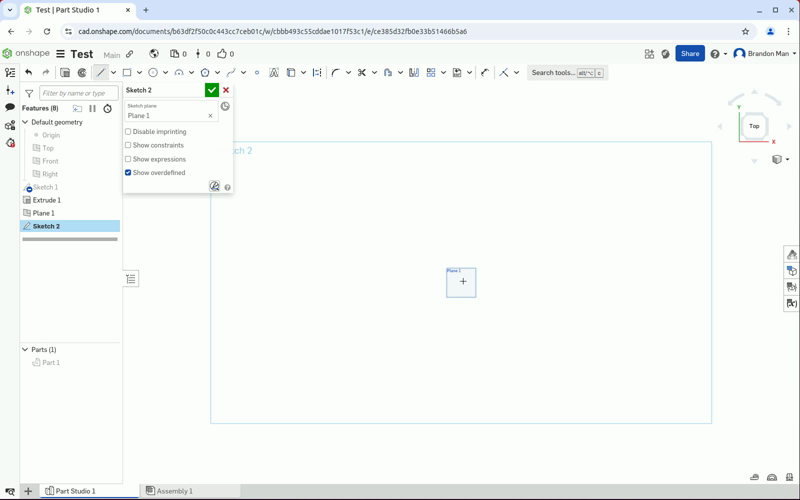
key_down(shift)
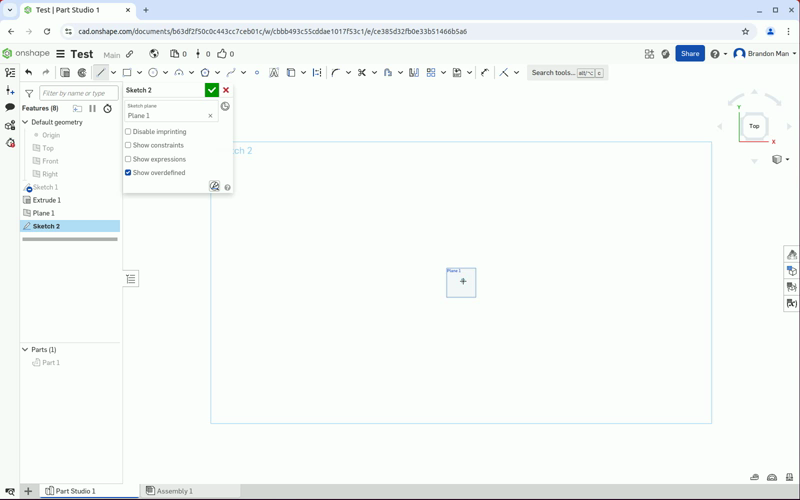
mouse_move(570, 280)
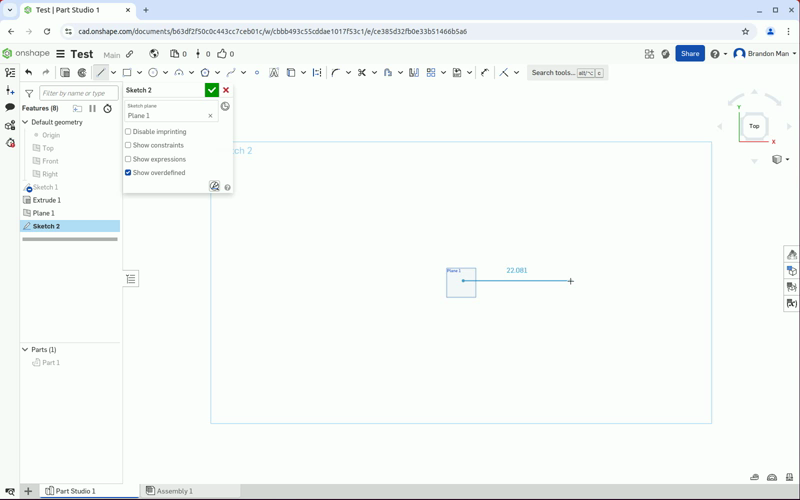
click(570, 280)
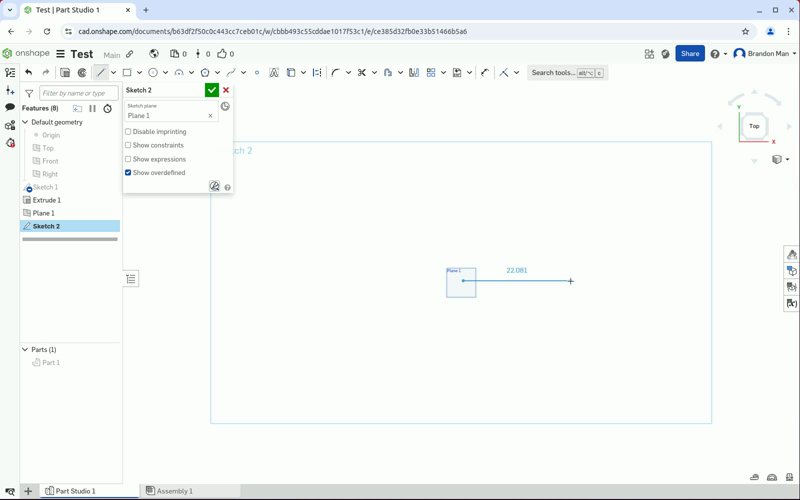
key_up(shift)
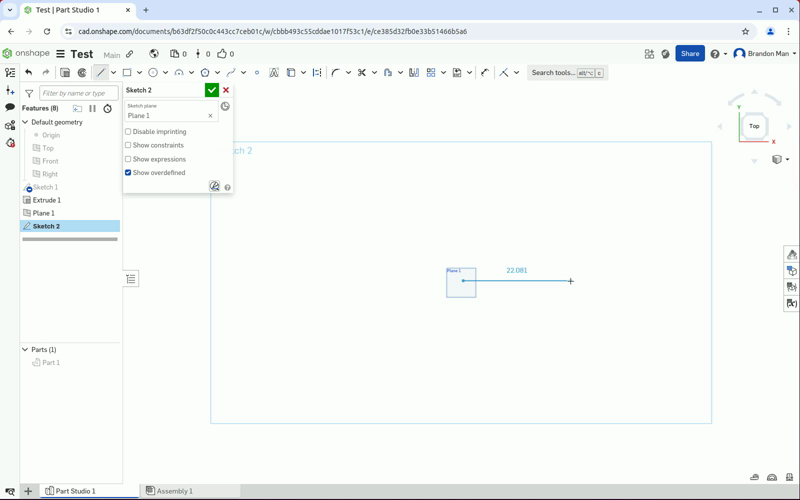
key_down(shift)
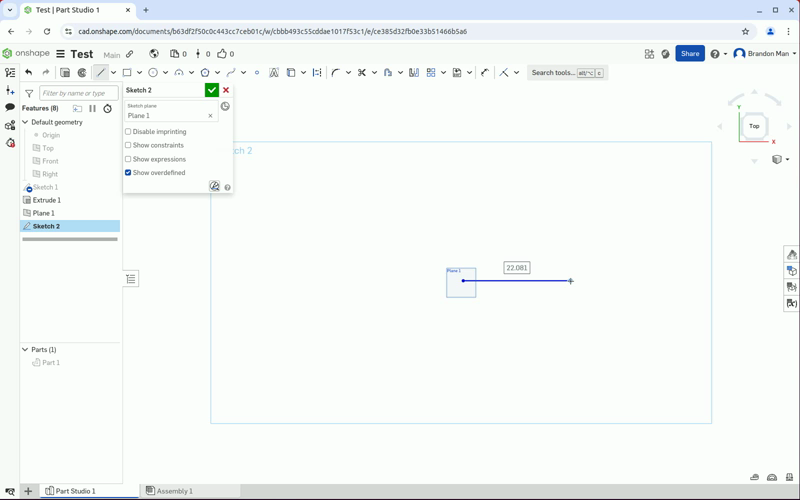
mouse_move(589, 280)
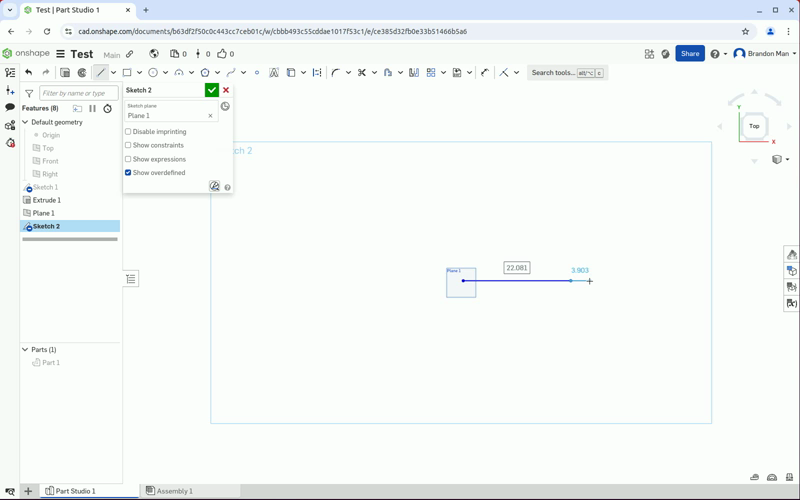
mouse_move(570, 247)
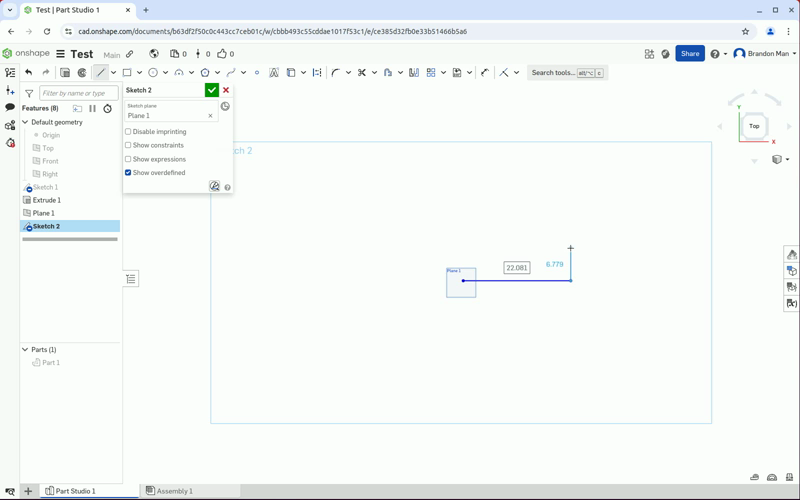
click(570, 247)
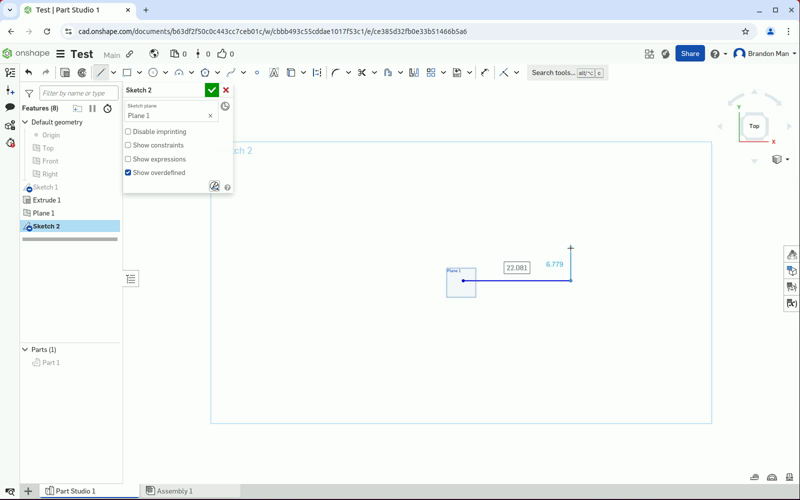
key_up(shift)
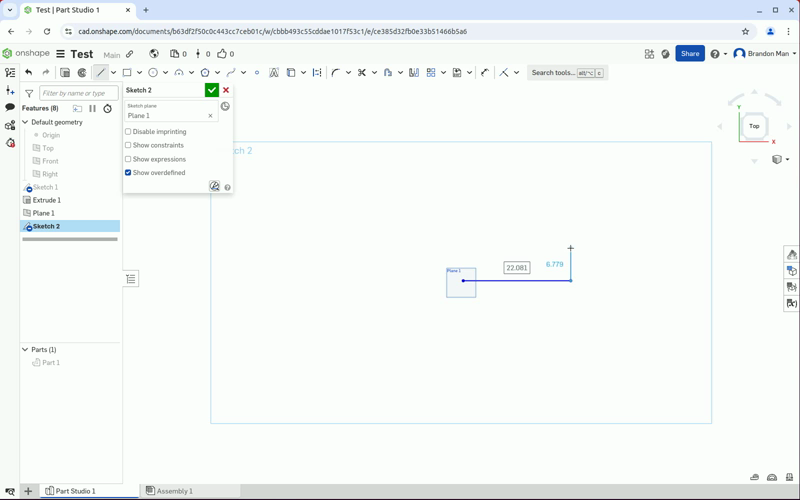
key_down(shift)
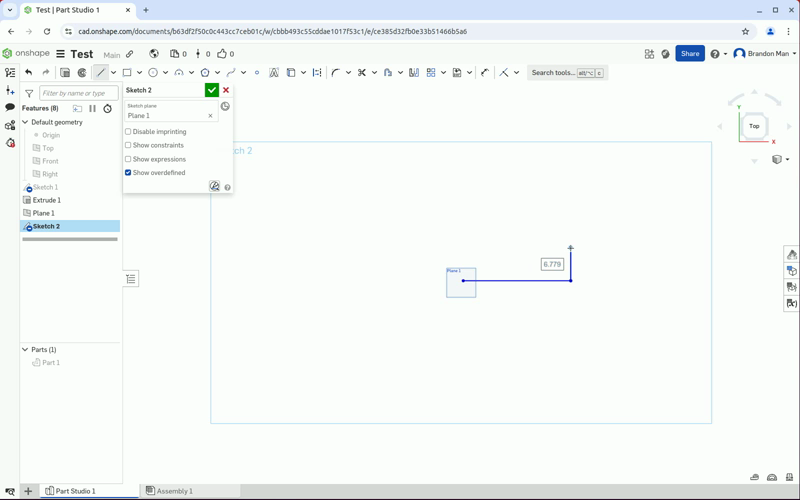
mouse_move(463, 247)
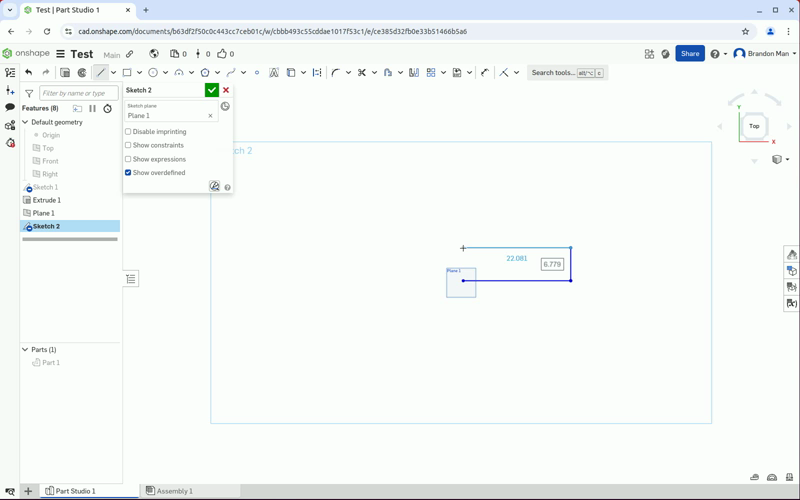
click(463, 247)
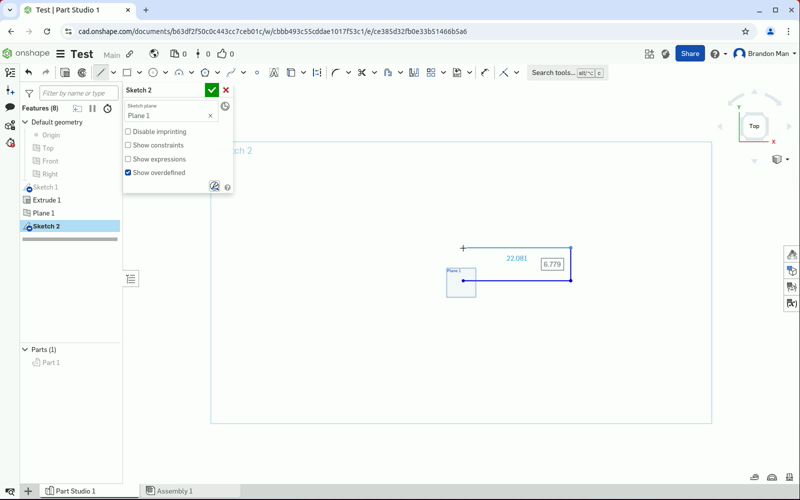
key_up(shift)
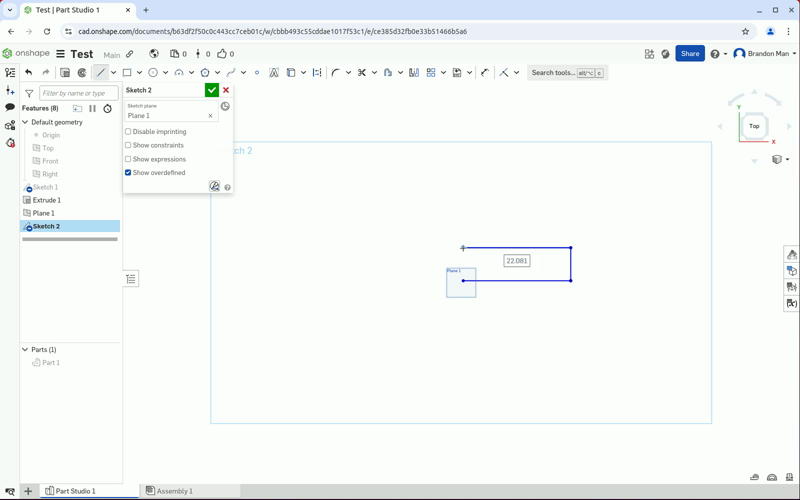
mouse_move(493, 247)
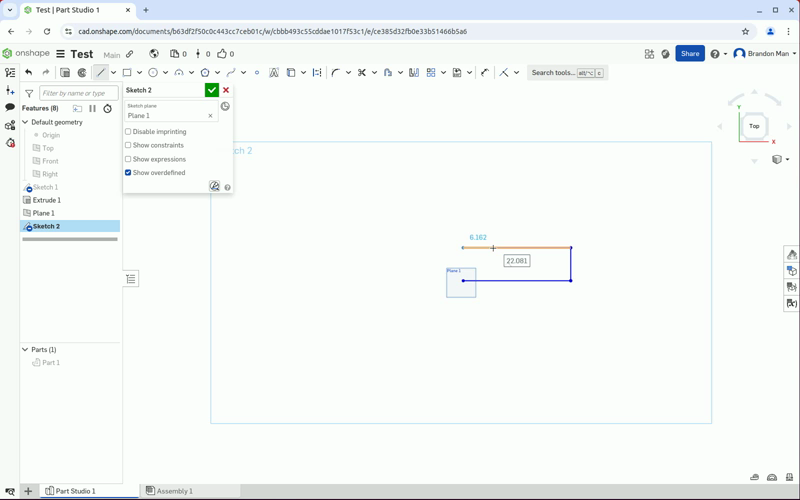
key_down(shift)
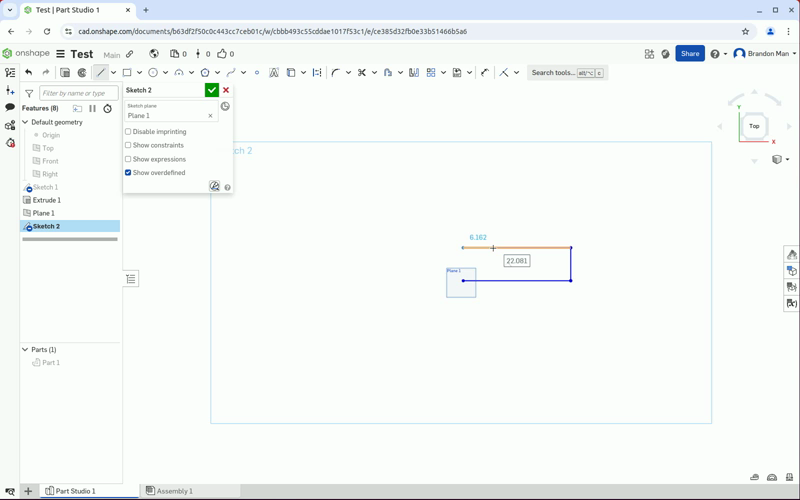
mouse_move(463, 280)
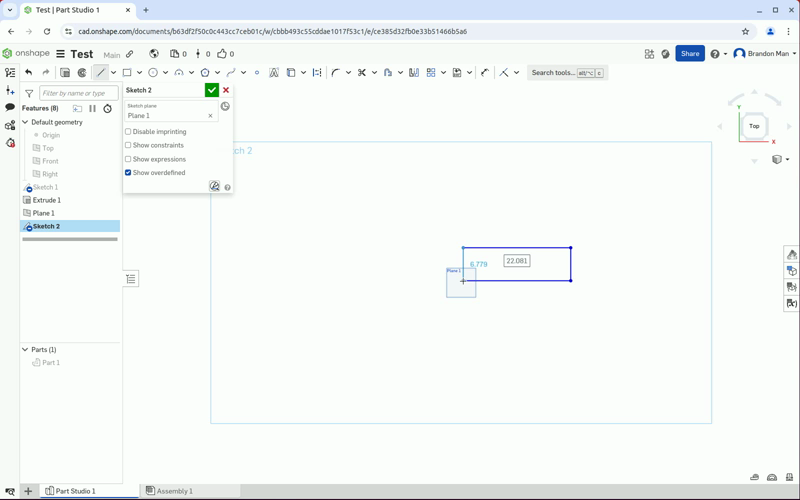
key_up(shift)
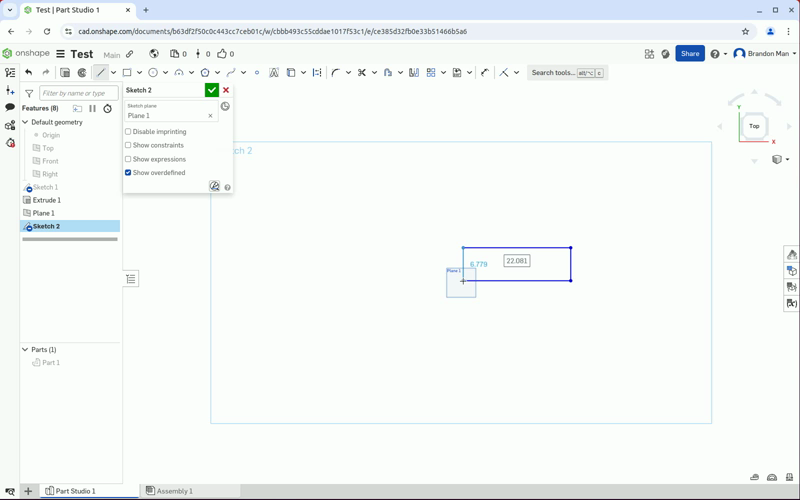
click(463, 280)
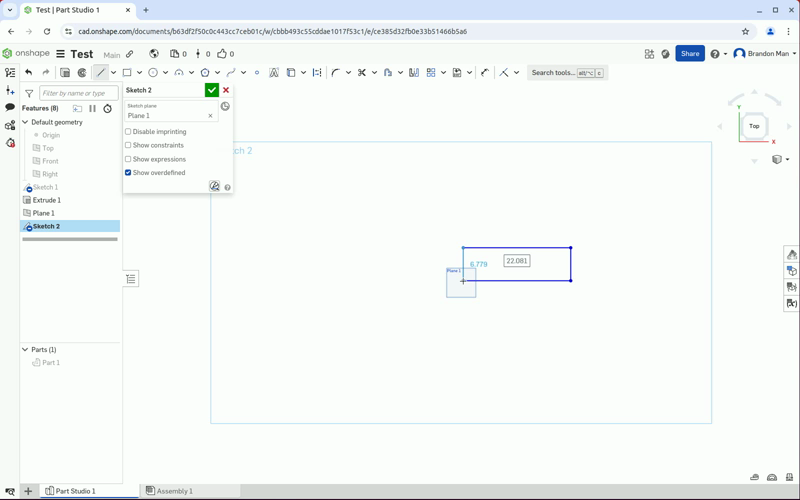
key(esc)
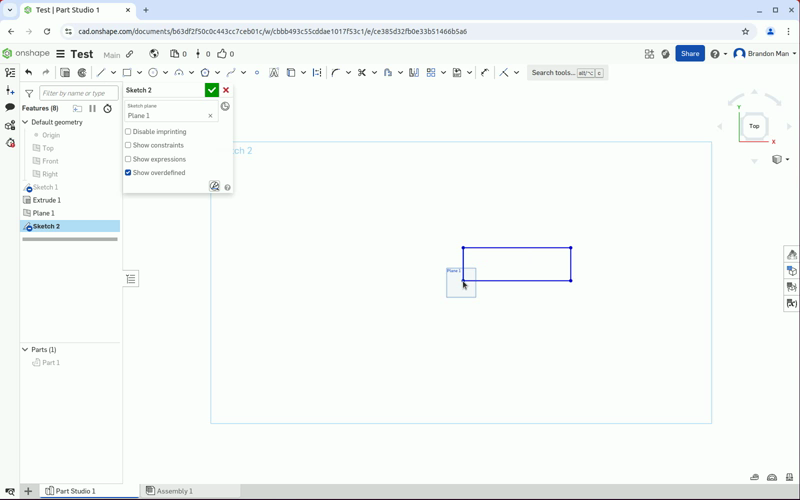
mouse_move(544, 274)
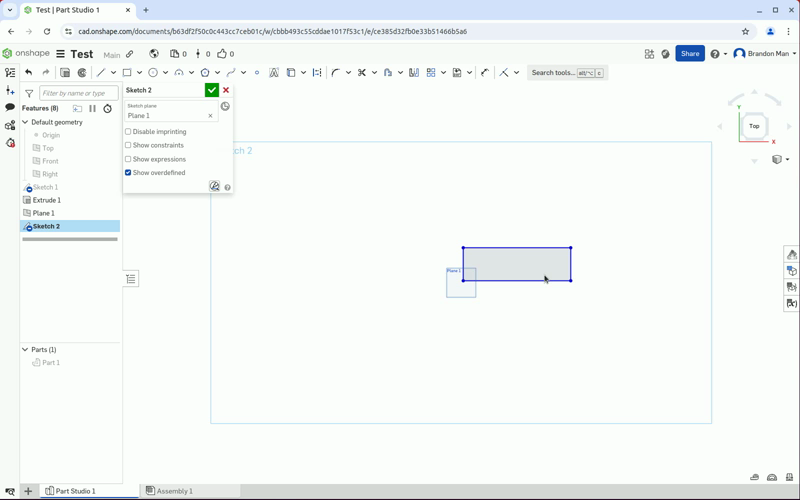
click(544, 274)
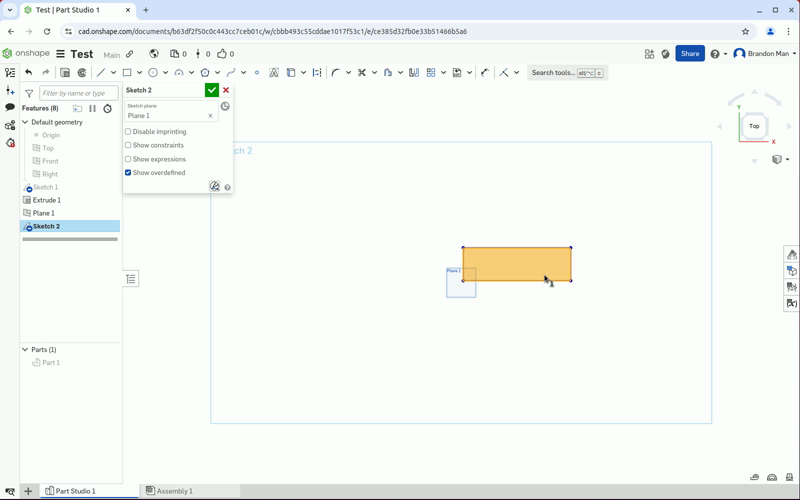
mouse_move(73, 352)
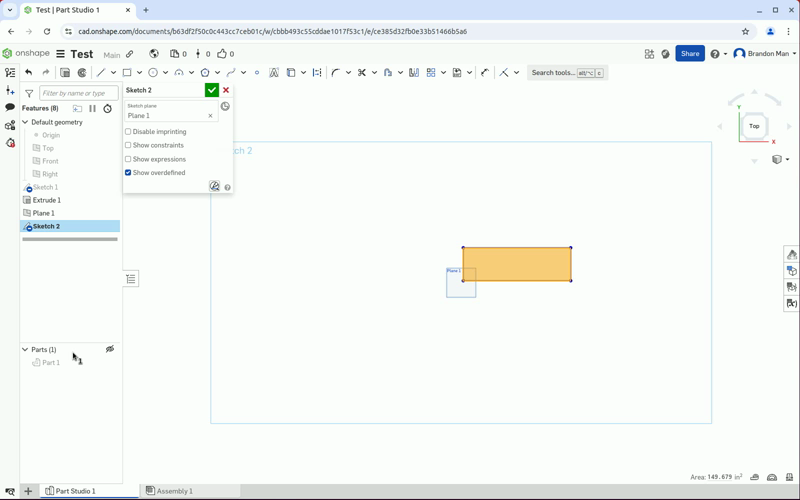
key(shift+y)
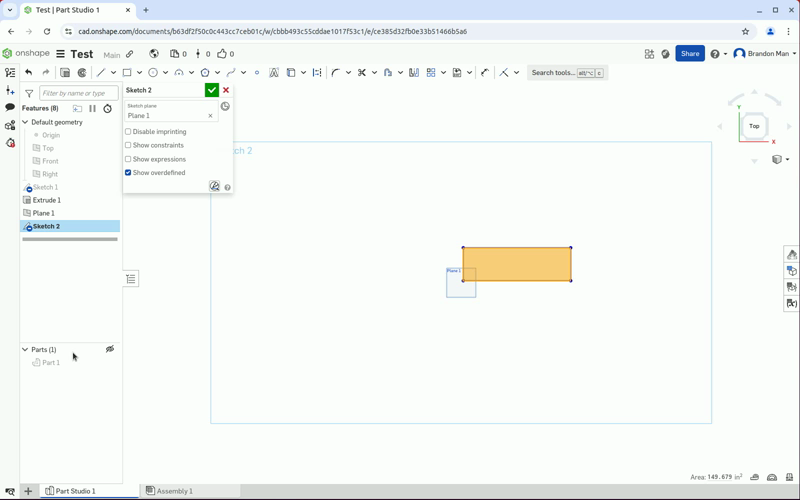
key(shift+e)
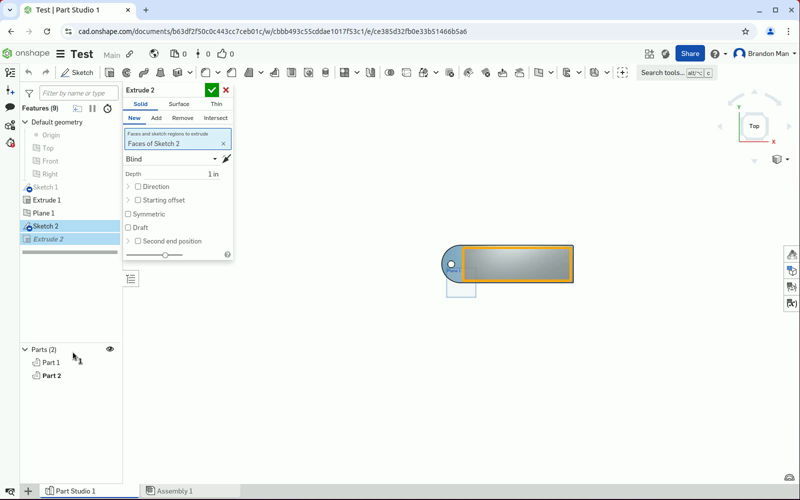
mouse_move(143, 106)
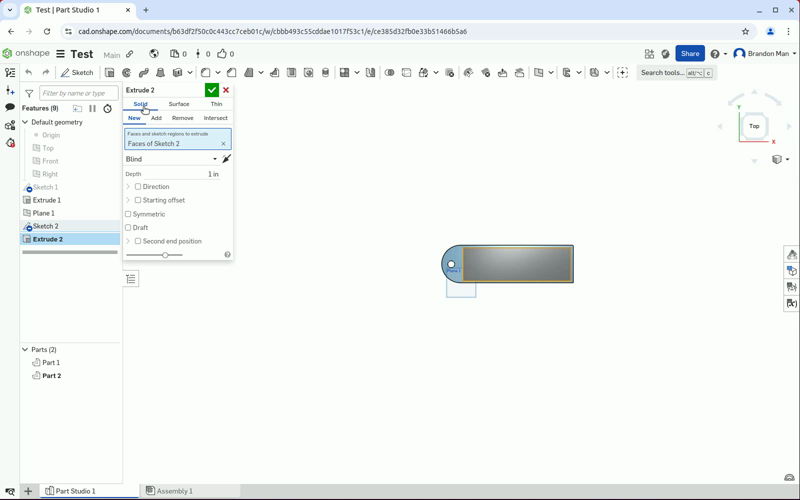
click(143, 106)
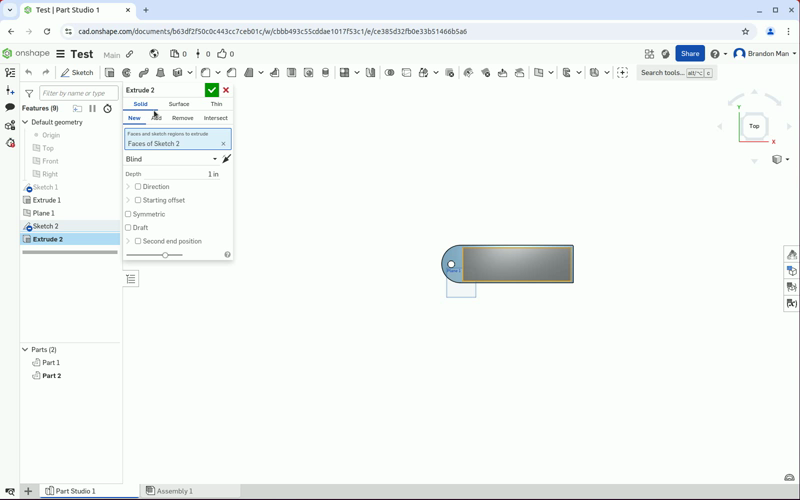
mouse_move(186, 120)
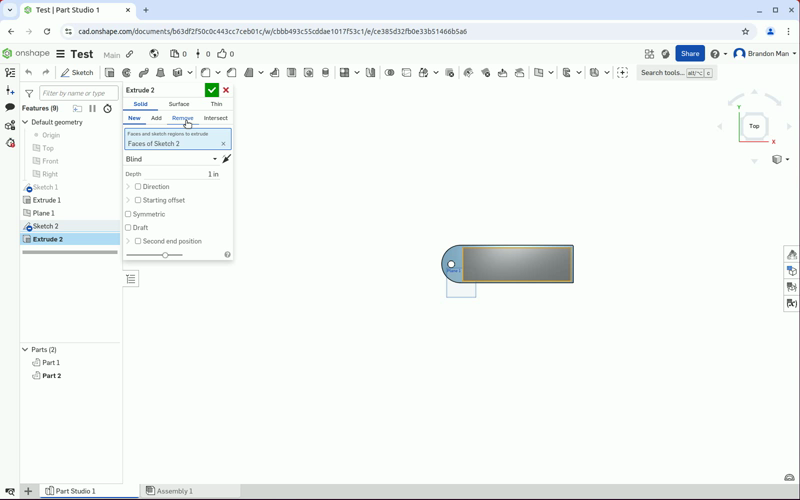
click(186, 120)
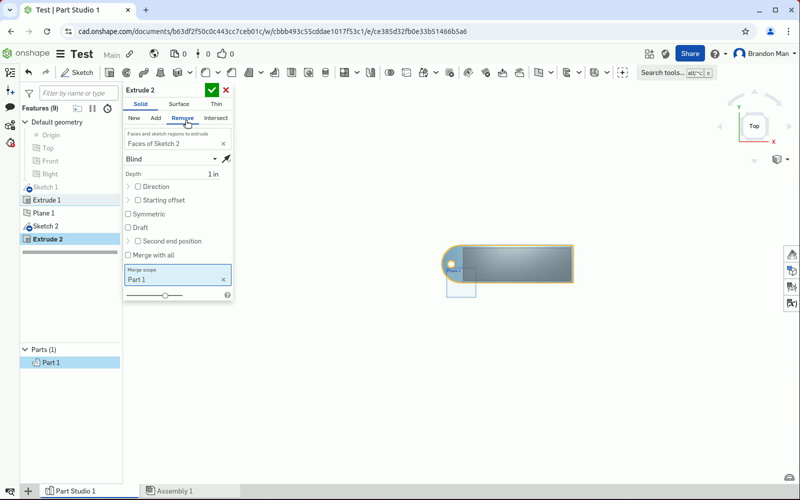
key(tab, 4)
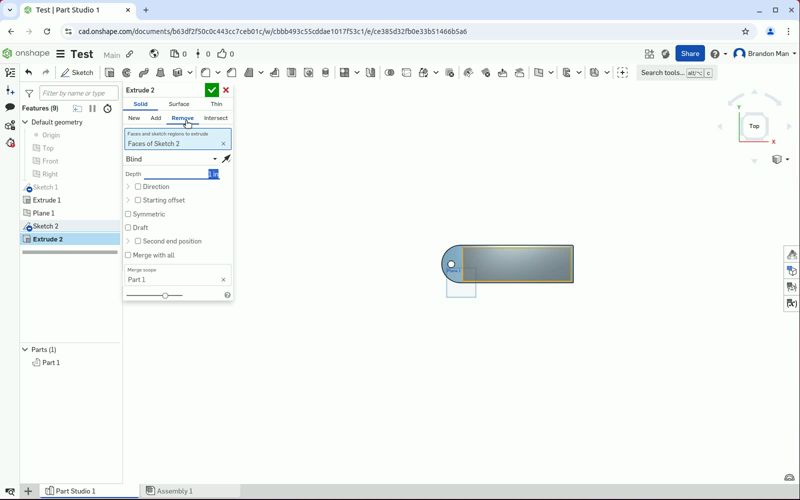
text(0.481)
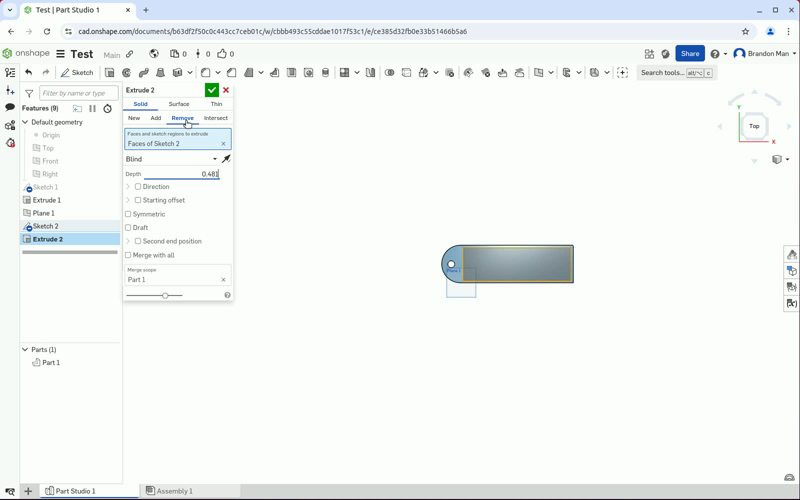
key(tab, 6)
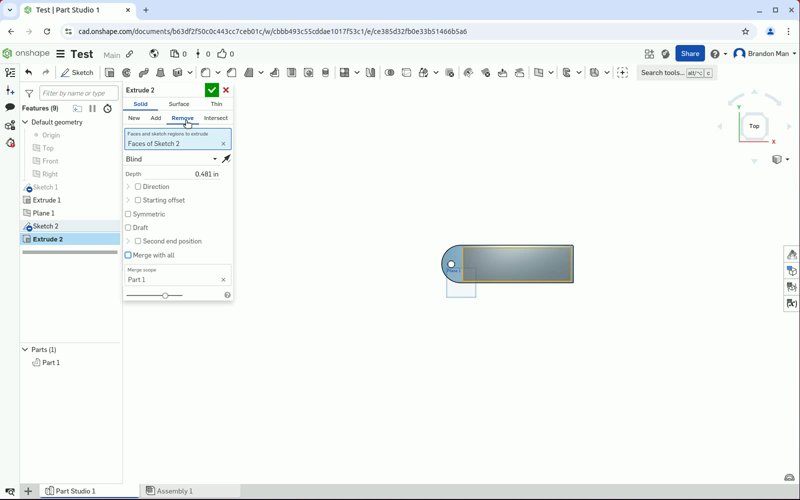
key(space)
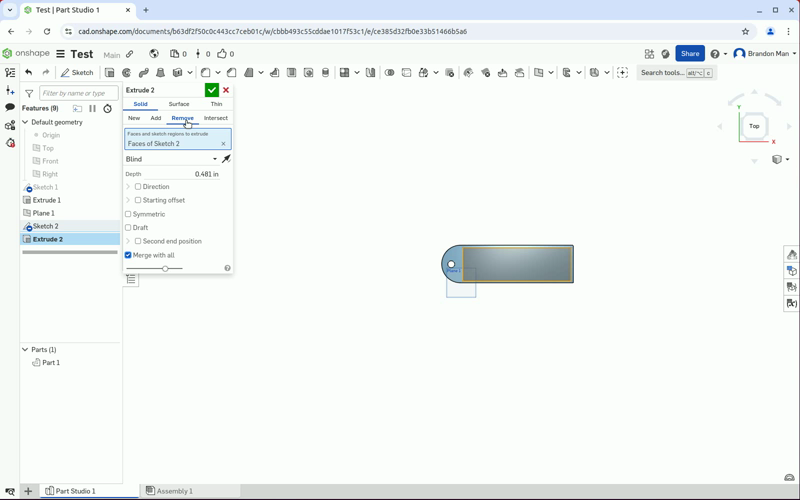
key(enter)
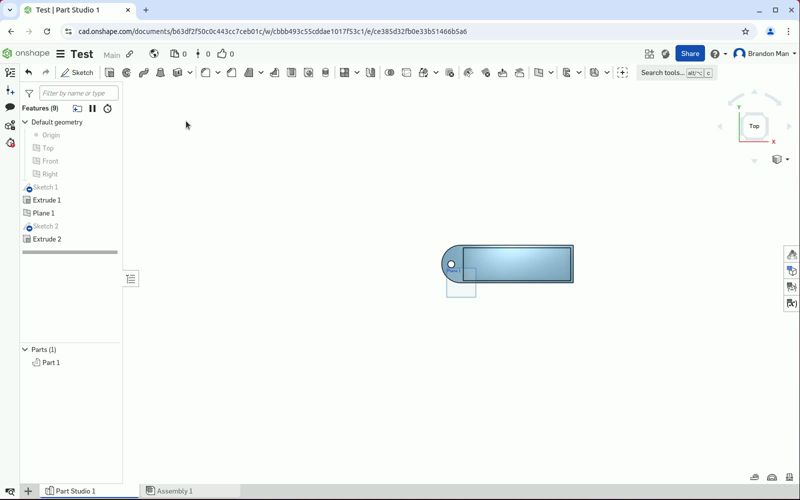
key(shift+h)
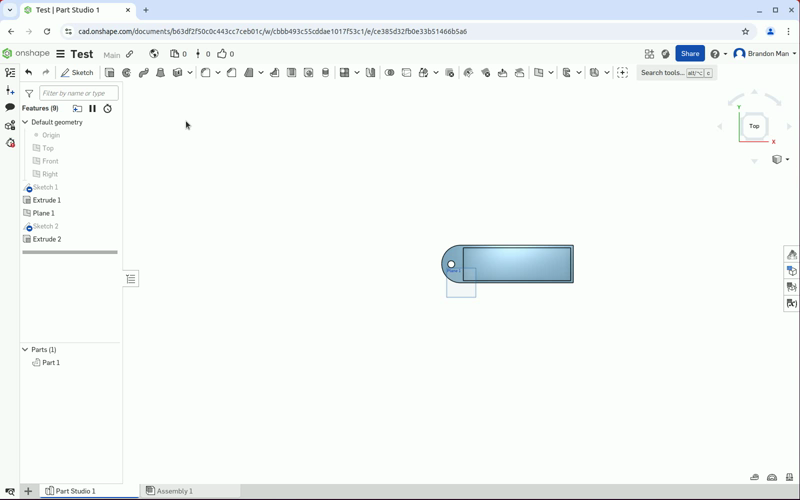
key(shift+h)
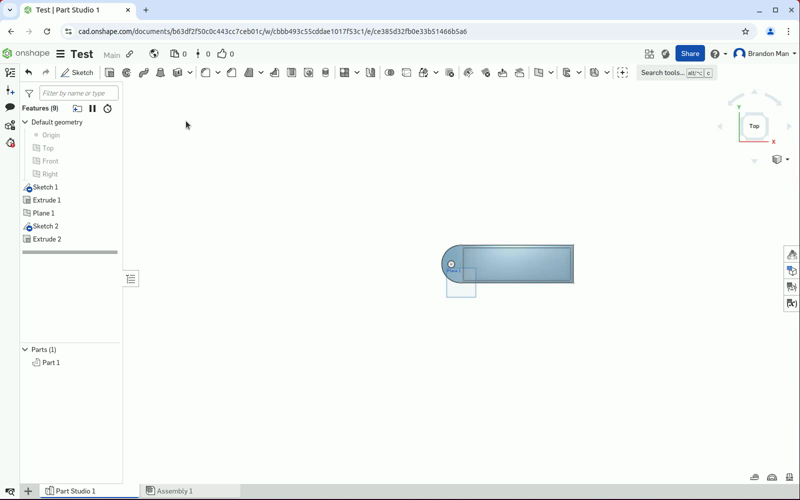
key(shift+7)
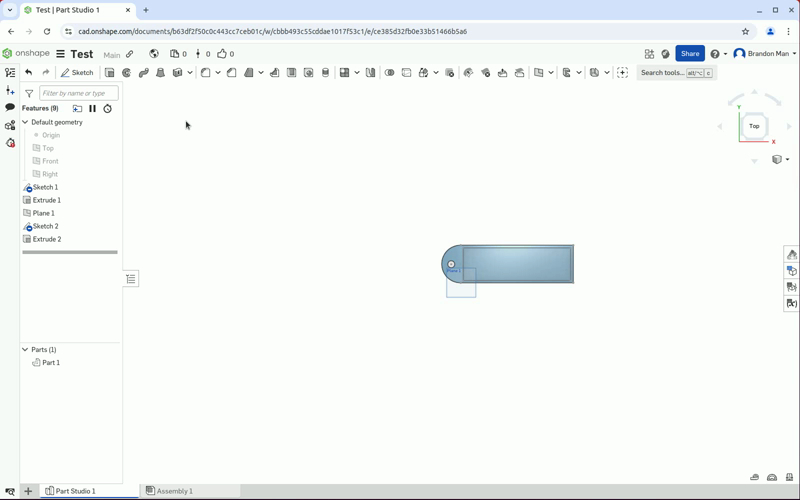
key(up, 3)
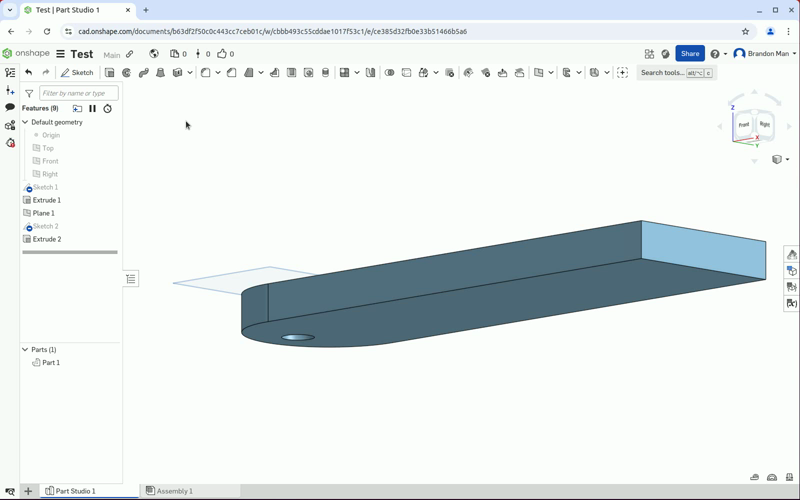
key(left, 3)
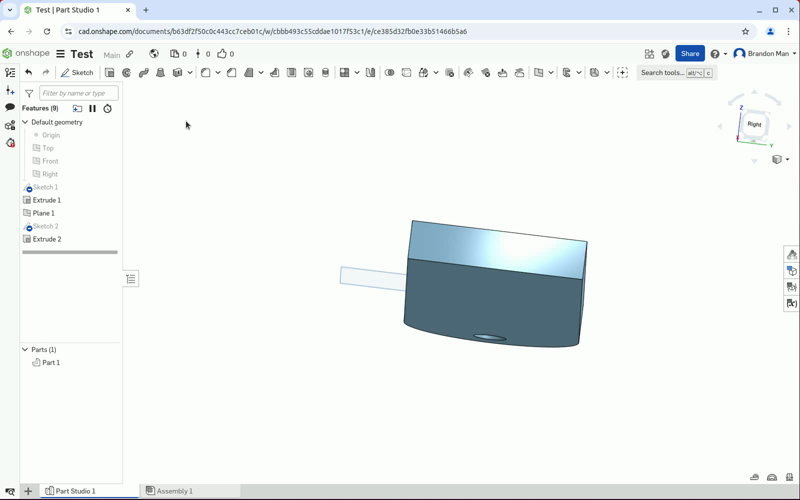
key(right, 3)
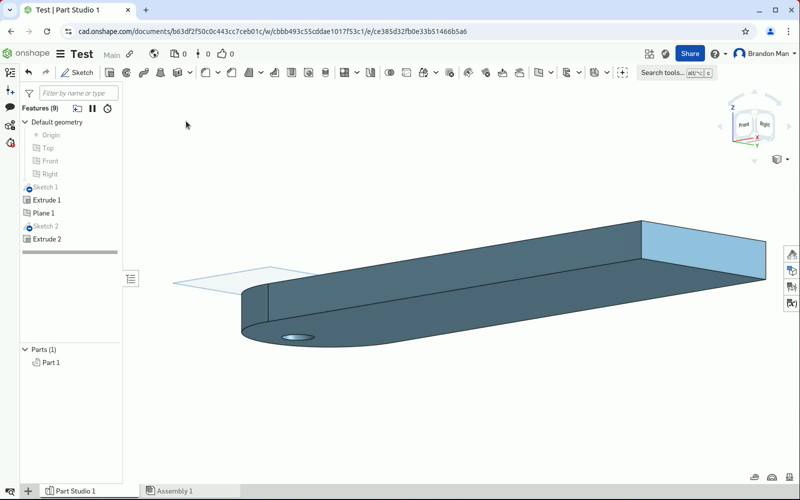
key(down, 3)
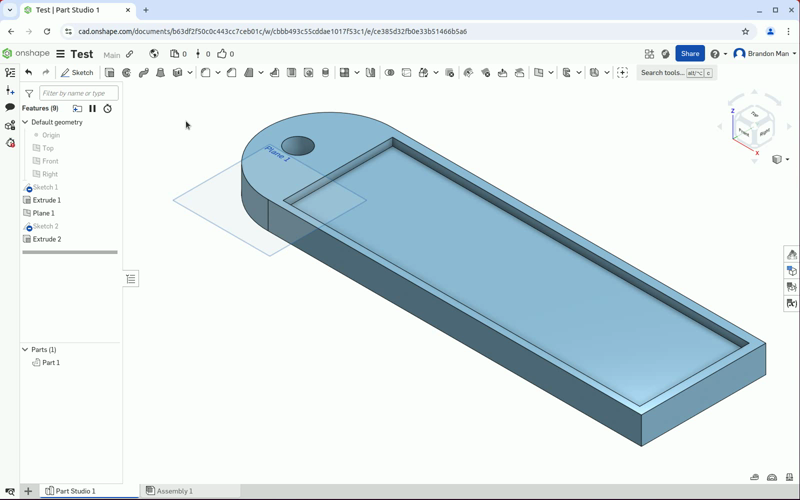
mouse_move(73, 189)
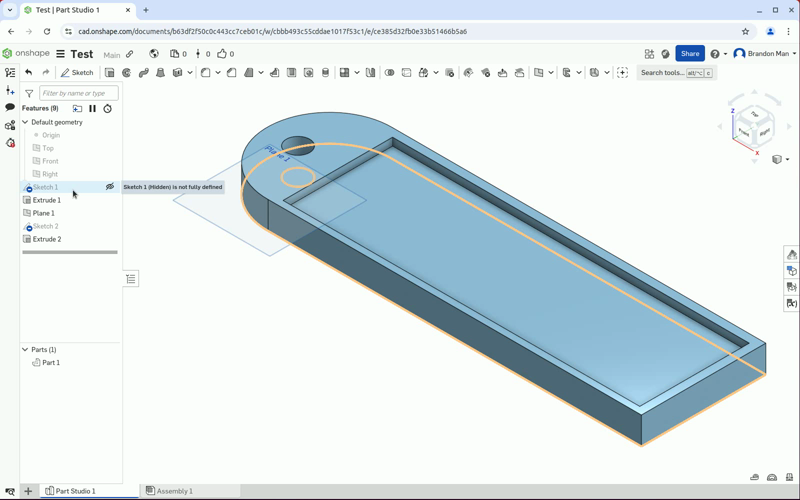
click(73, 189)